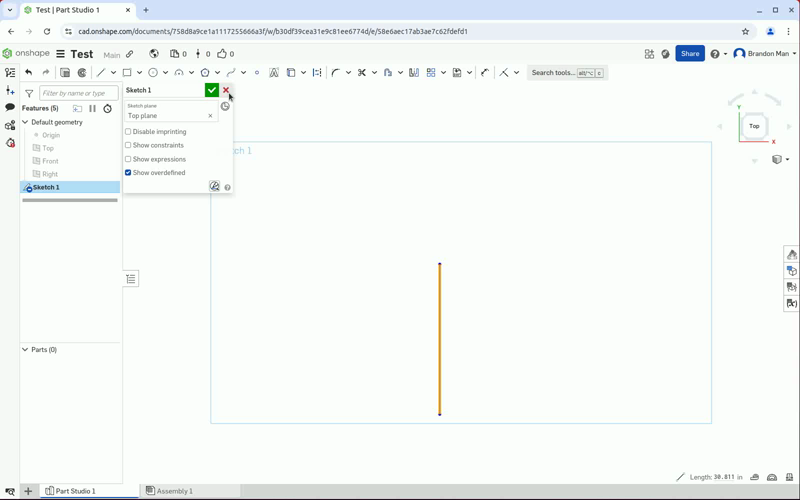
key(shift+h)
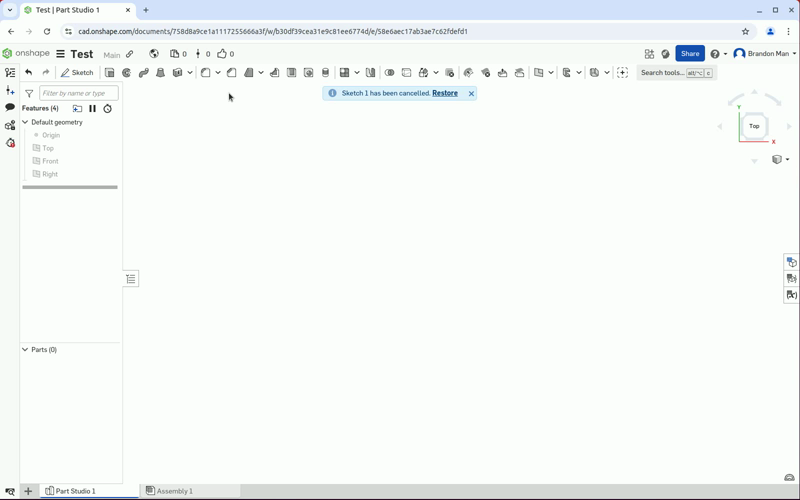
mouse_move(73, 352)
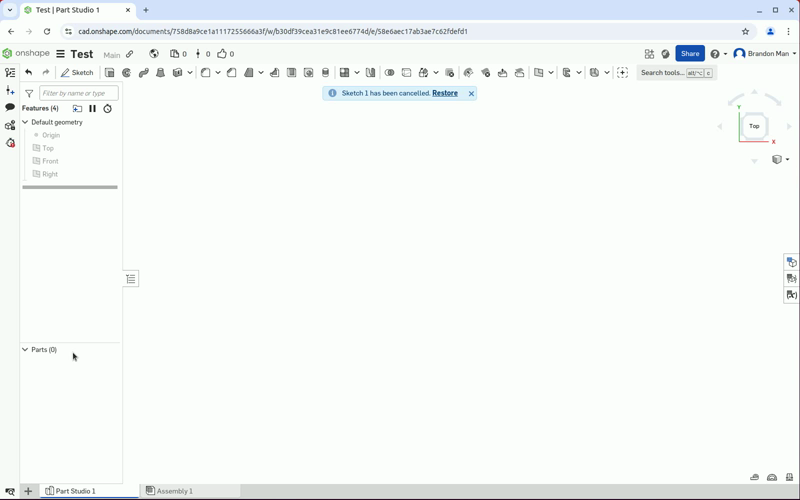
key(y)
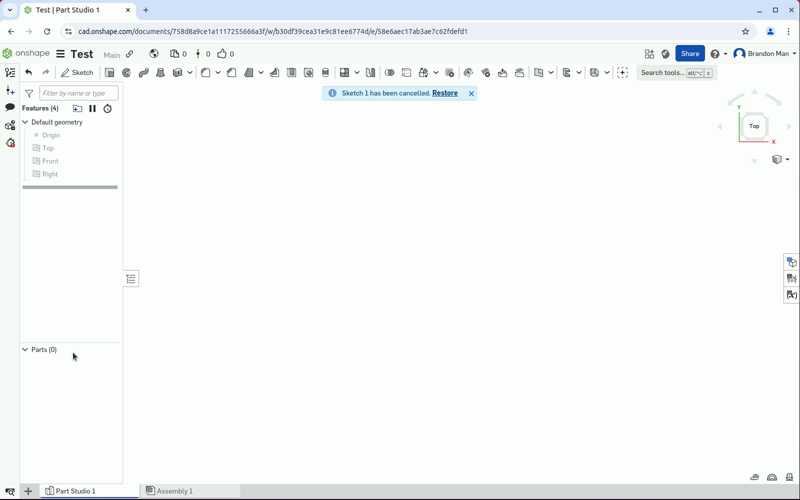
key(shift+p)
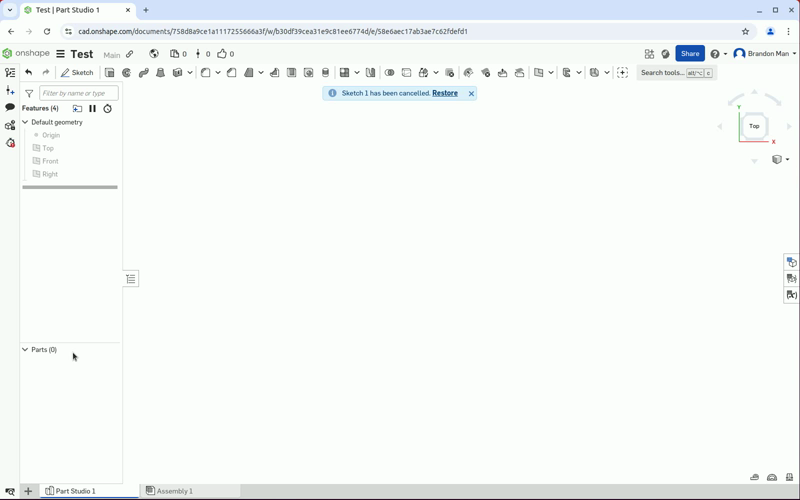
key(space)
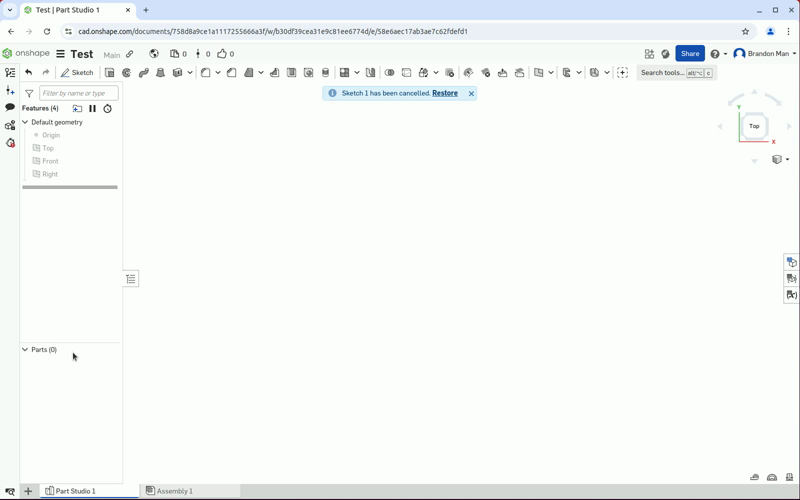
key_down(shift)
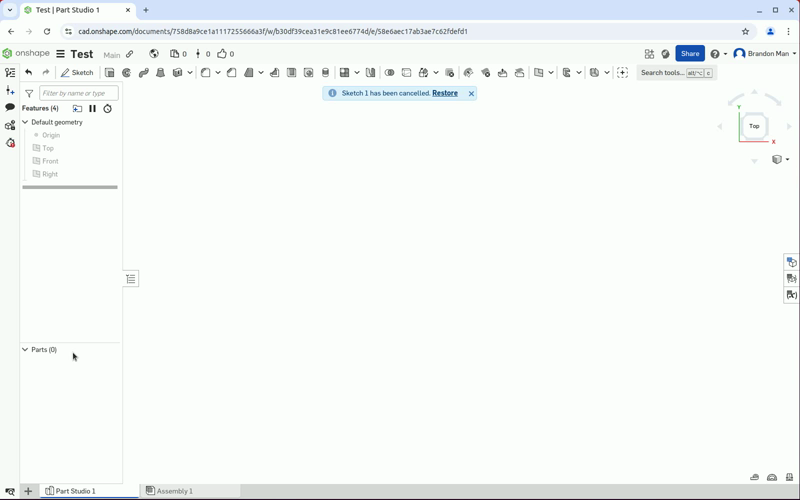
key(up)
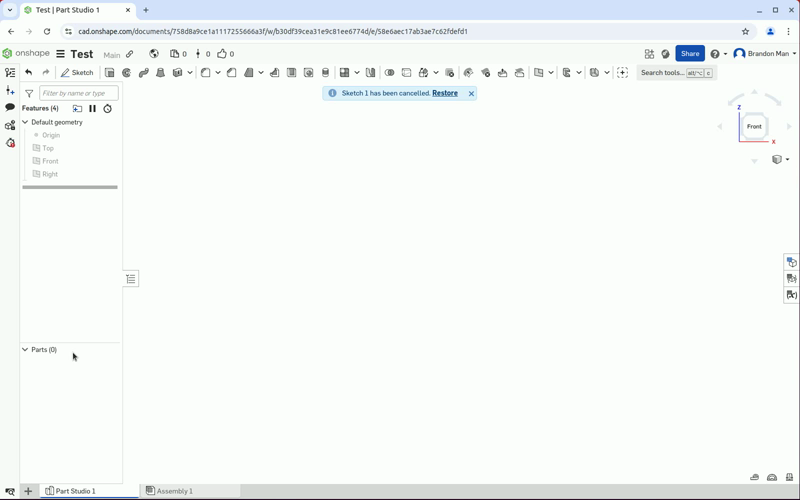
key_up(shift)
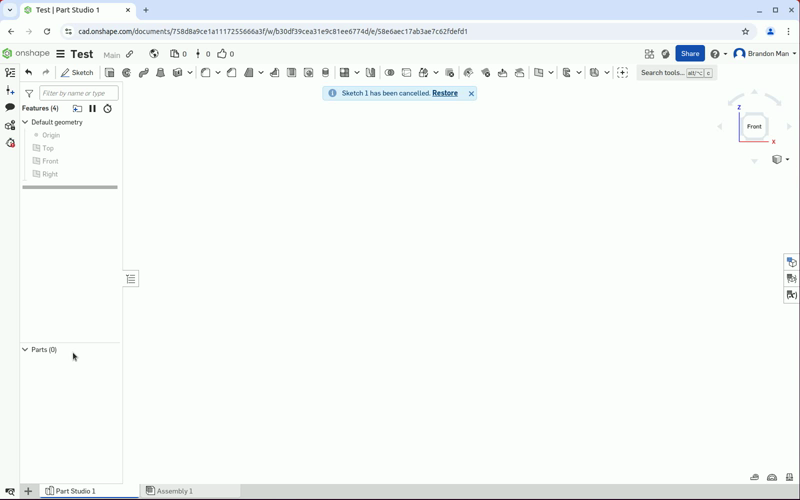
mouse_move(73, 352)
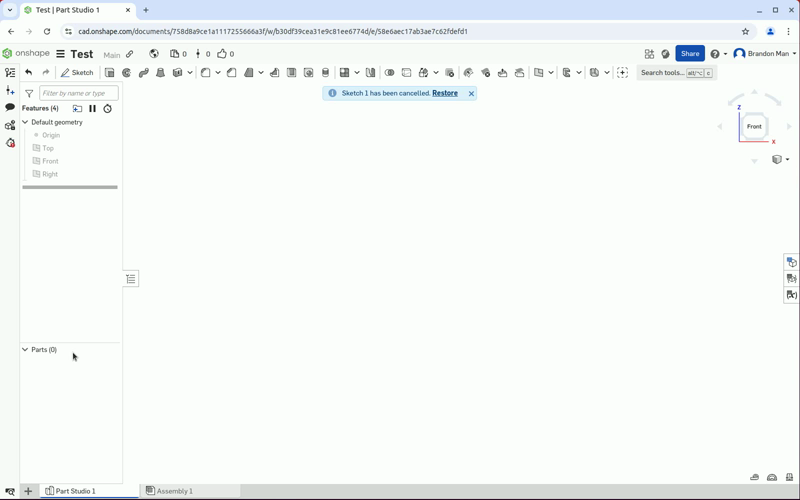
key(shift+y)
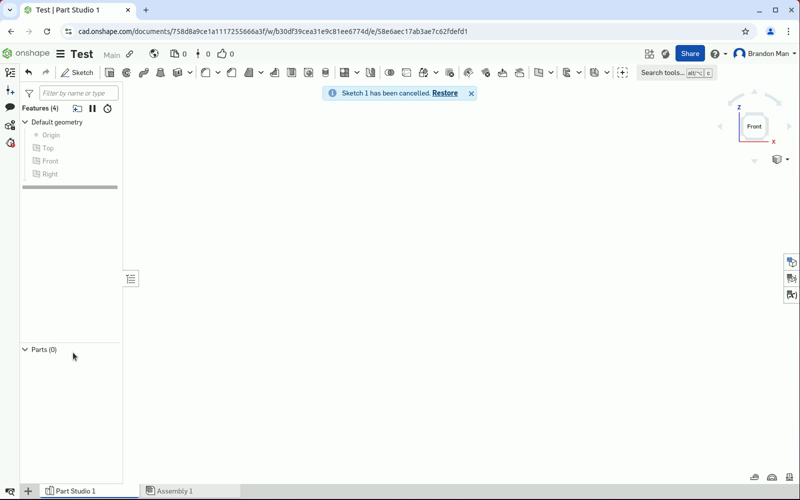
key(shift+s)
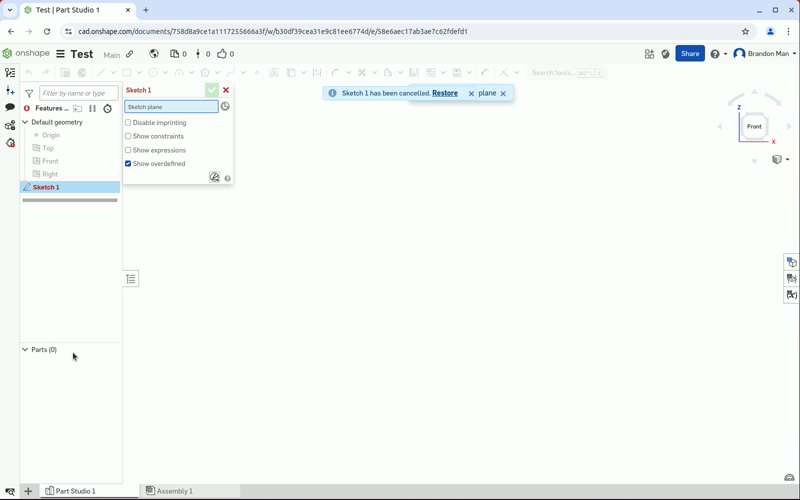
mouse_move(73, 163)
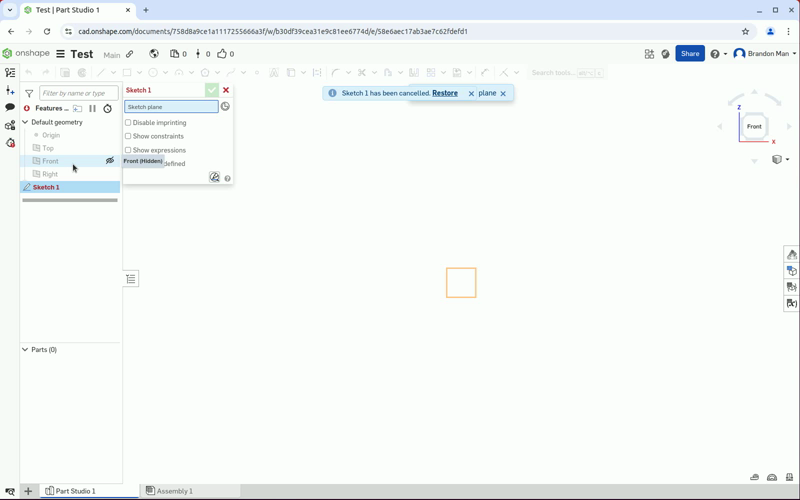
click(73, 163)
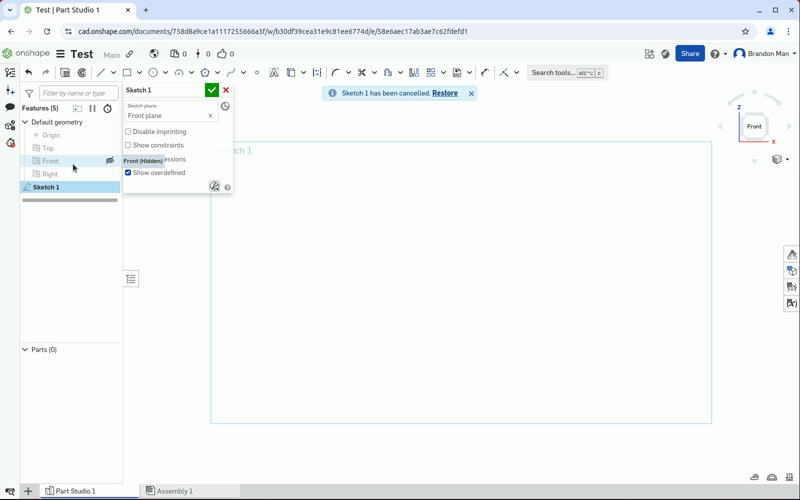
mouse_move(73, 352)
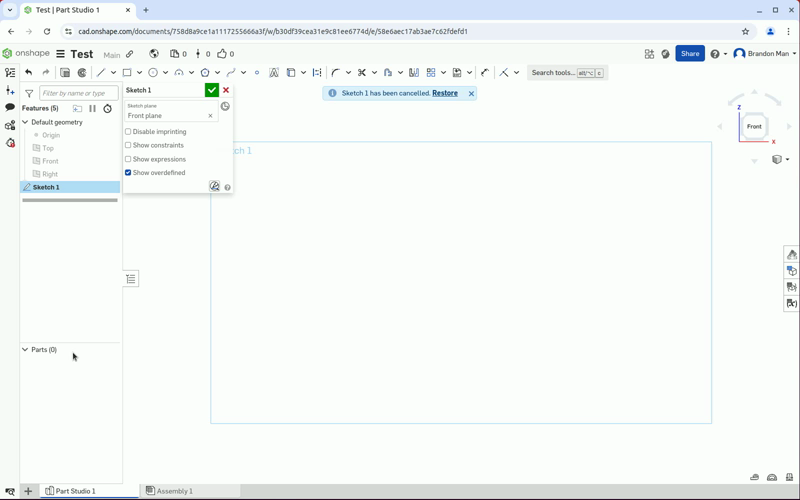
key(y)
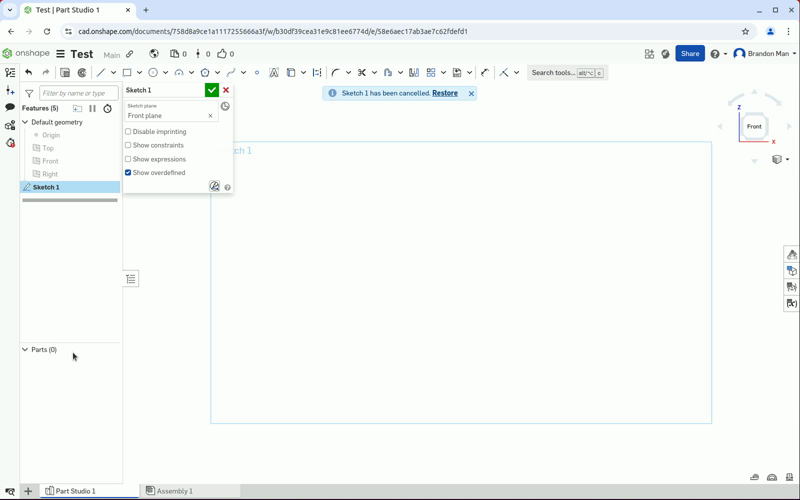
key(l)
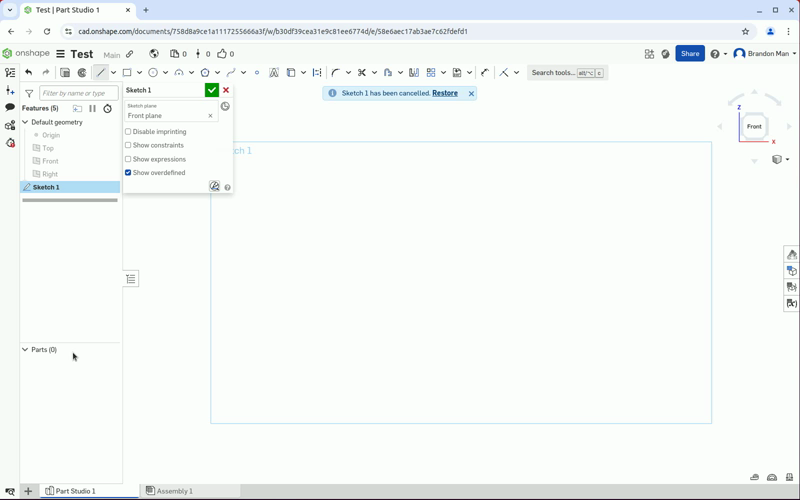
key_down(shift)
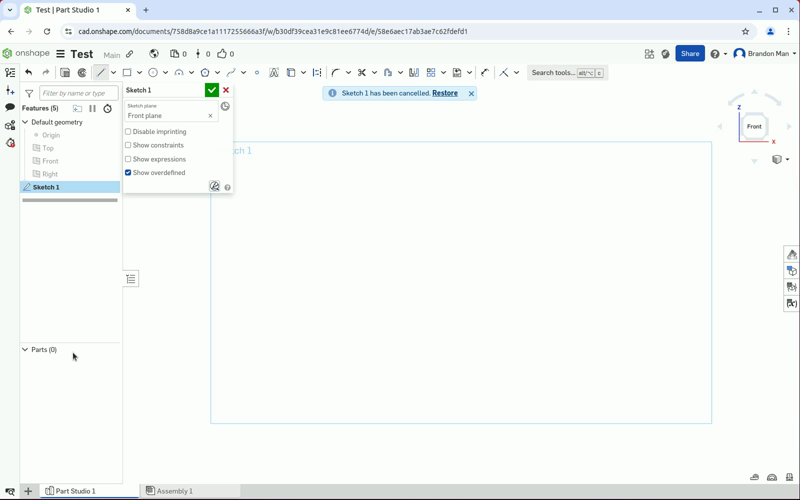
mouse_move(476, 282)
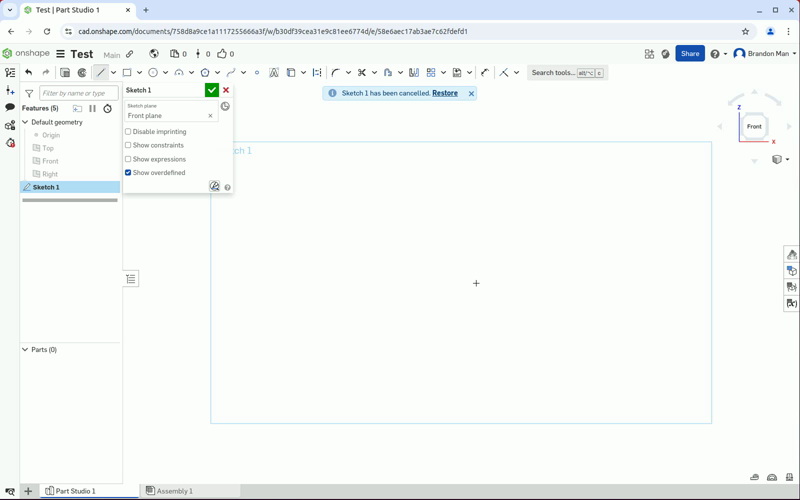
click(476, 282)
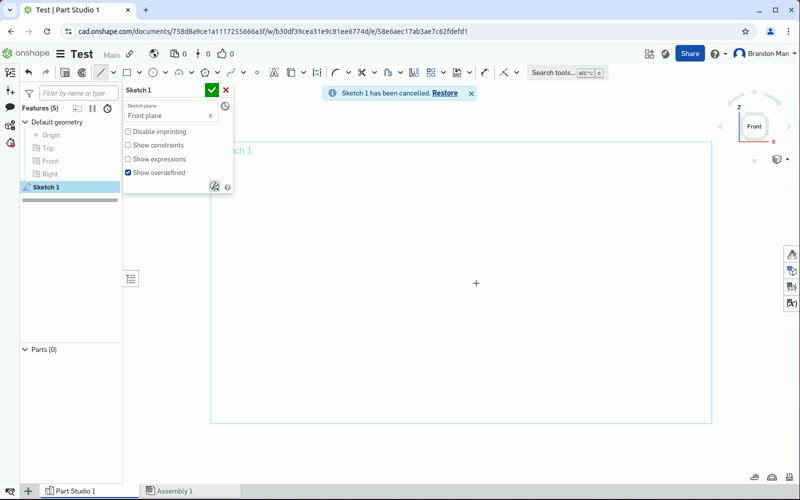
key_up(shift)
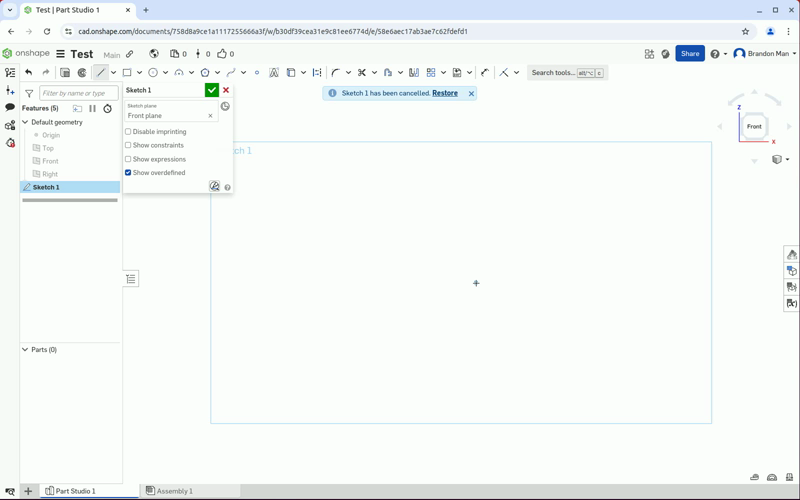
key_down(shift)
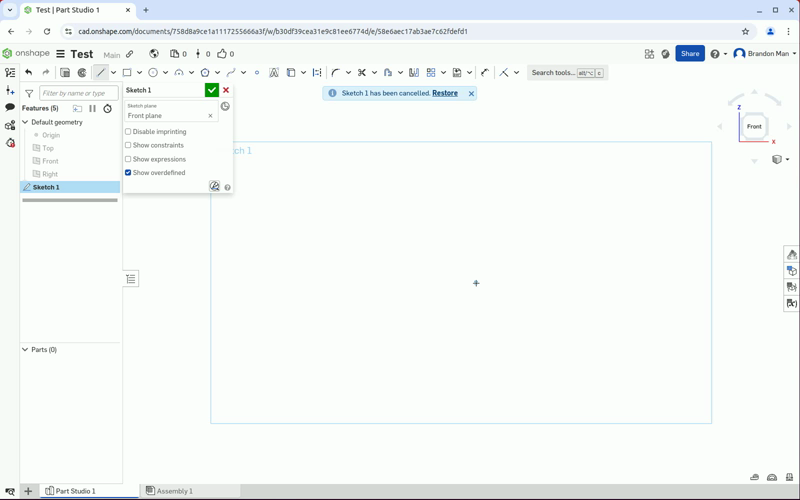
mouse_move(506, 282)
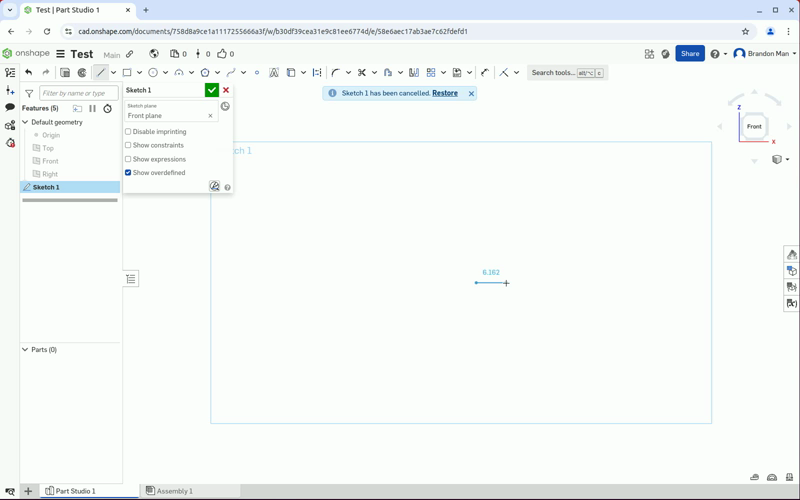
mouse_move(520, 282)
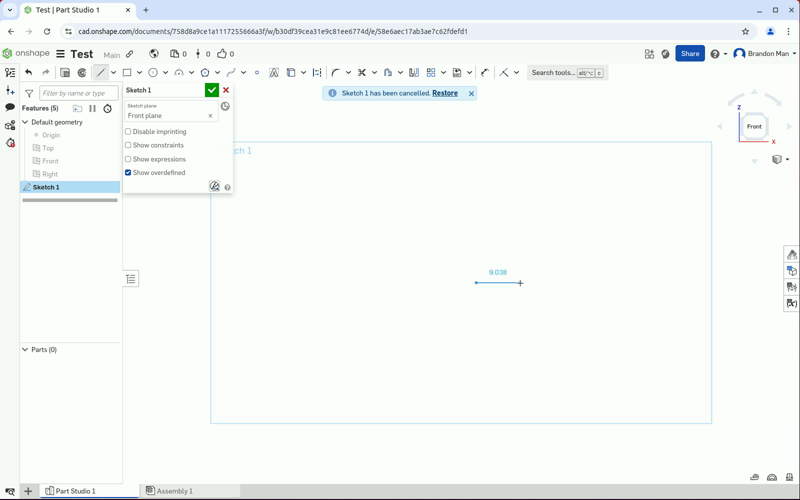
click(520, 282)
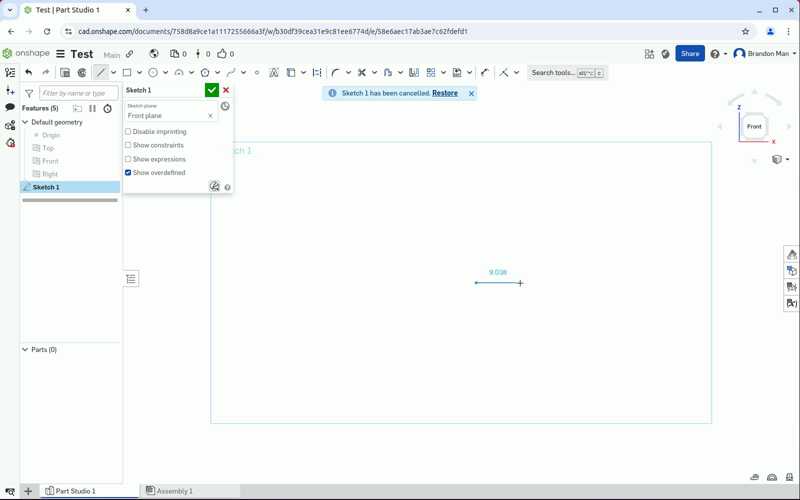
key_up(shift)
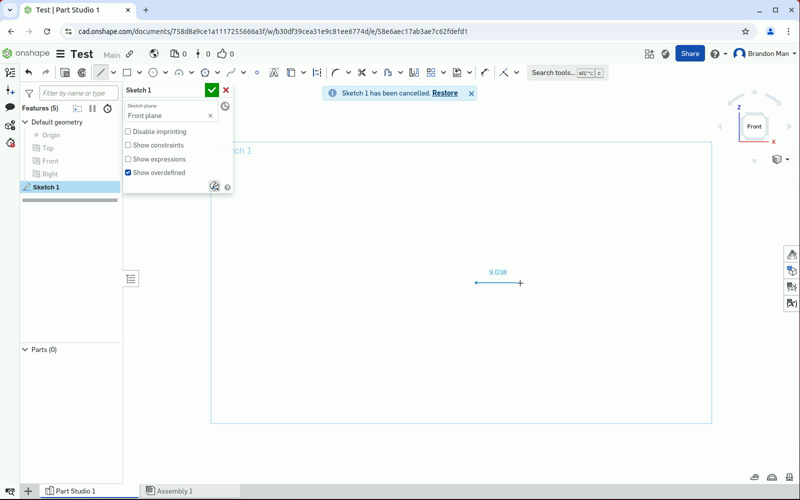
key_down(shift)
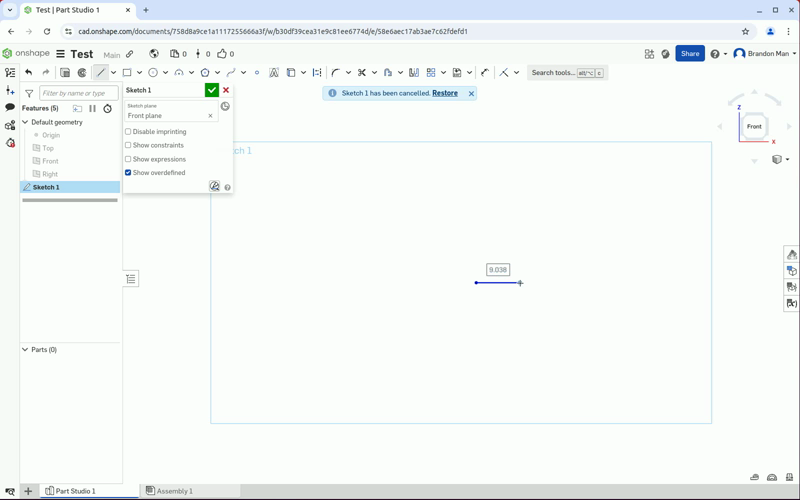
mouse_move(550, 282)
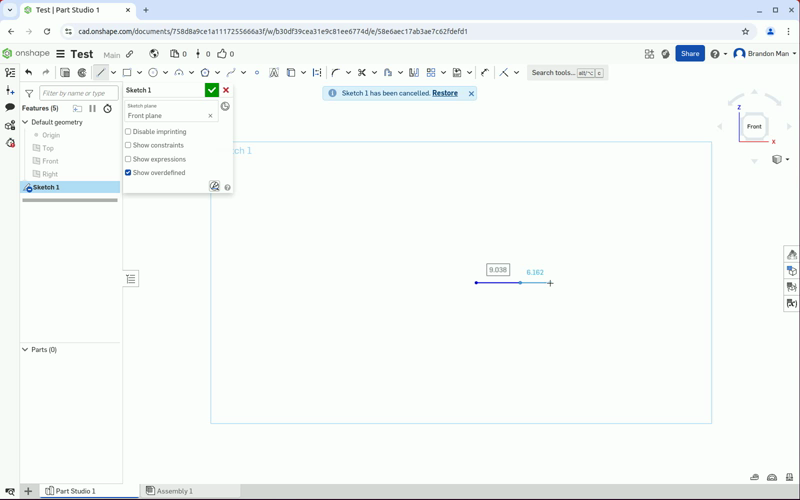
mouse_move(520, 239)
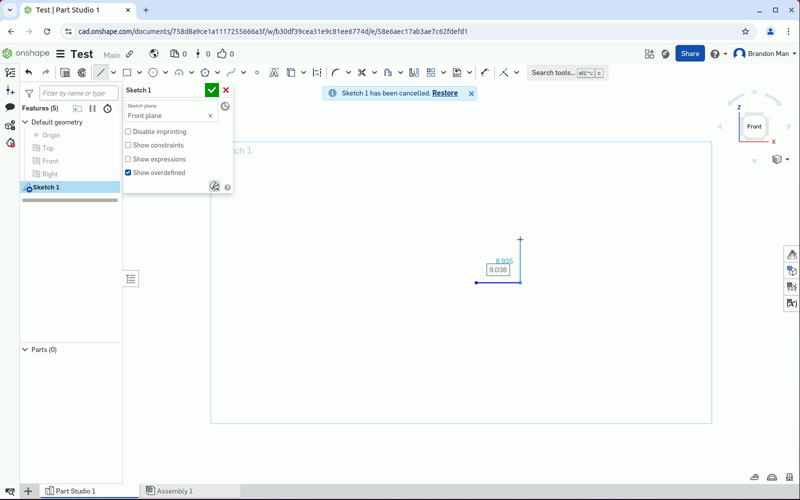
click(520, 239)
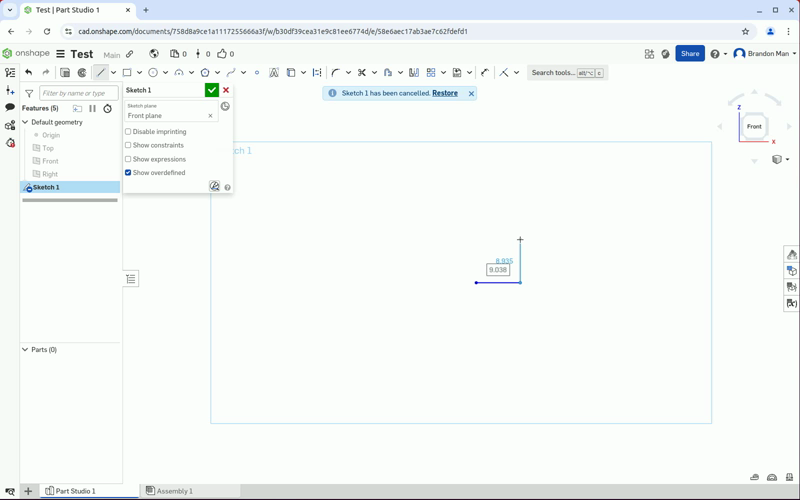
key_up(shift)
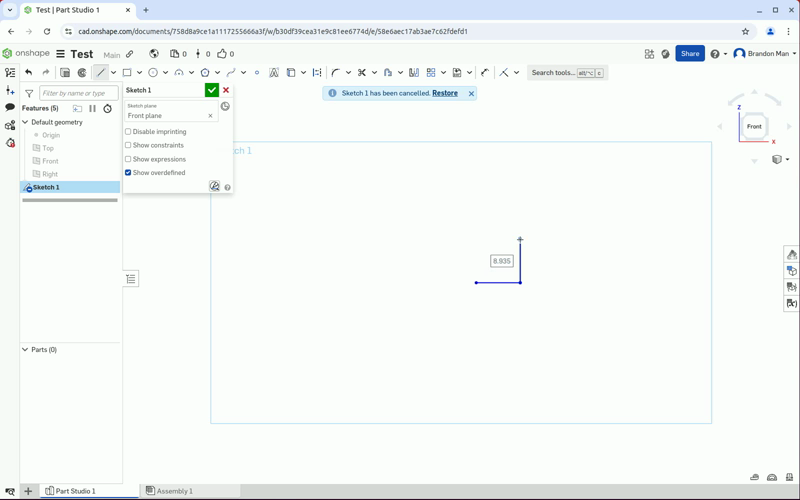
key_down(shift)
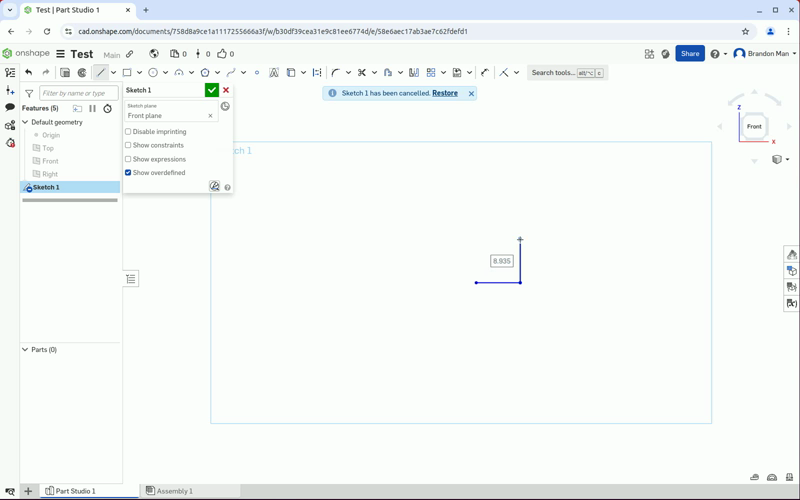
mouse_move(550, 239)
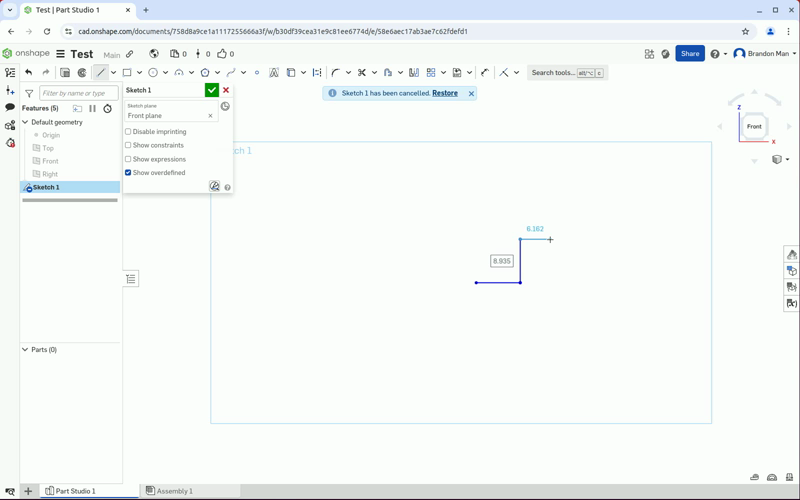
mouse_move(476, 239)
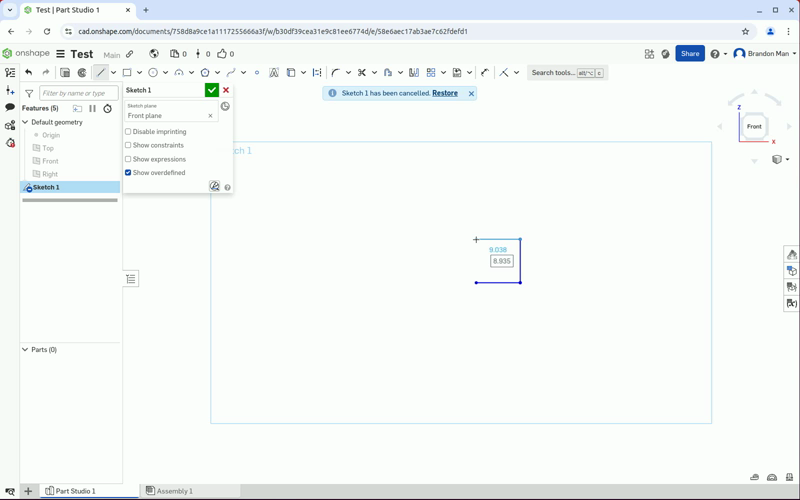
click(476, 239)
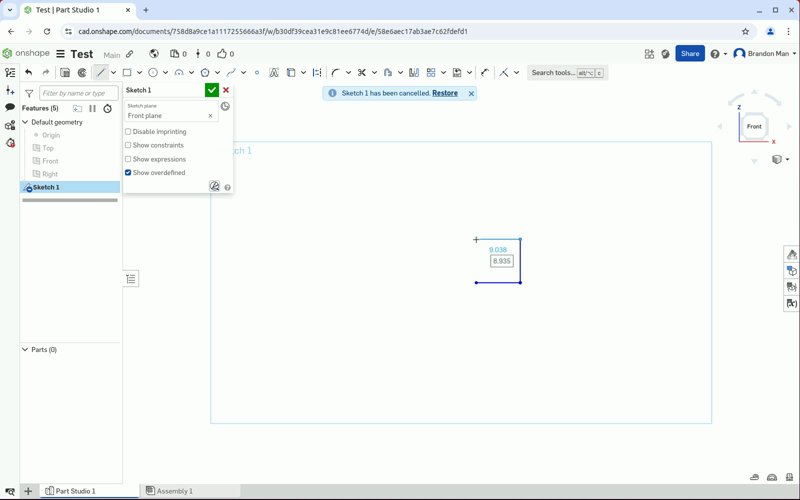
key_up(shift)
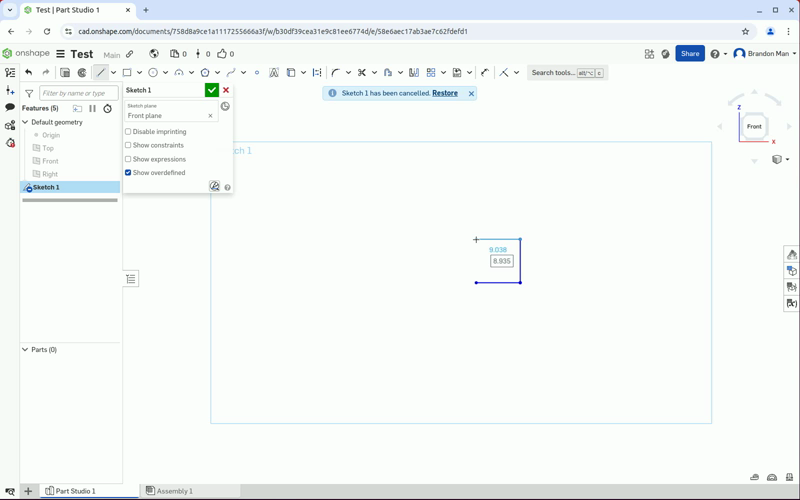
mouse_move(506, 239)
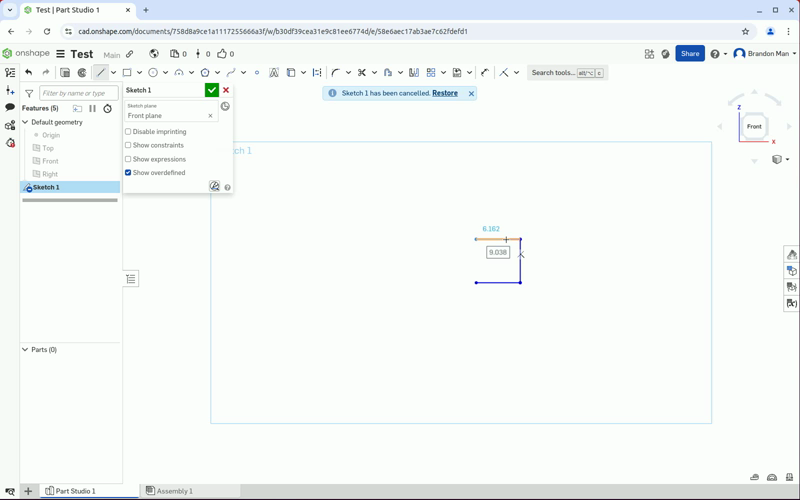
key_down(shift)
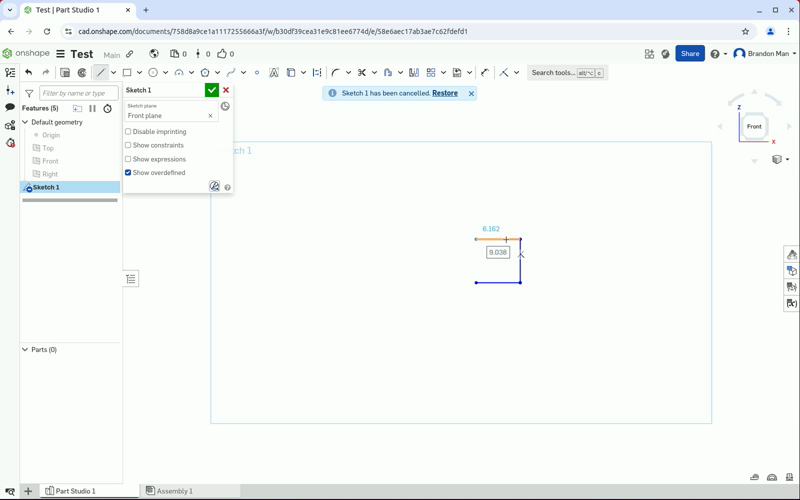
mouse_move(476, 282)
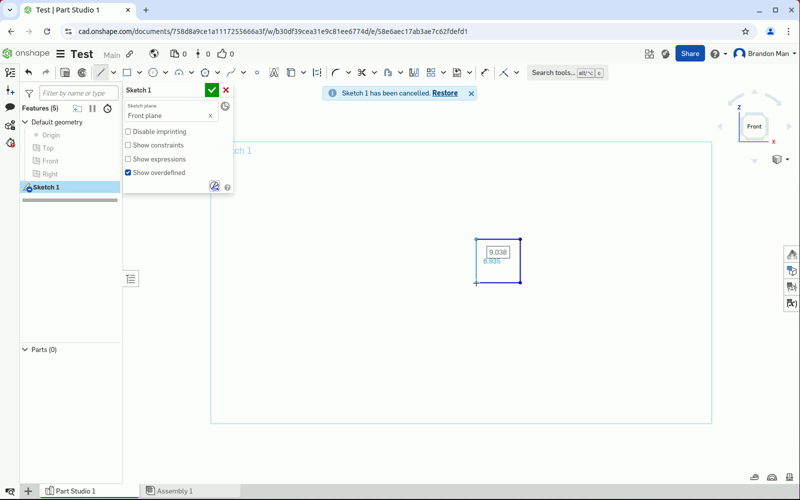
key_up(shift)
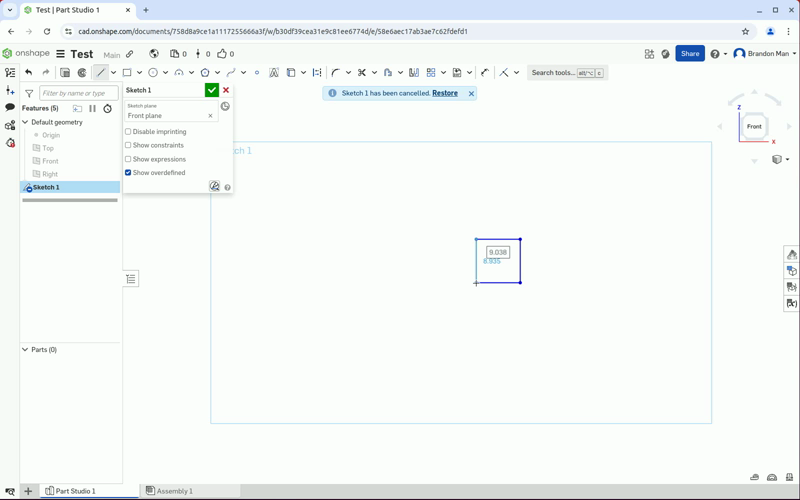
click(476, 282)
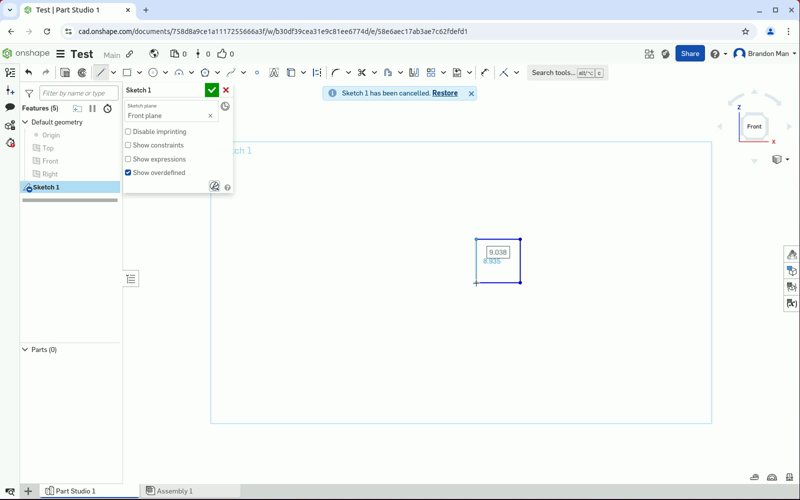
key(esc)
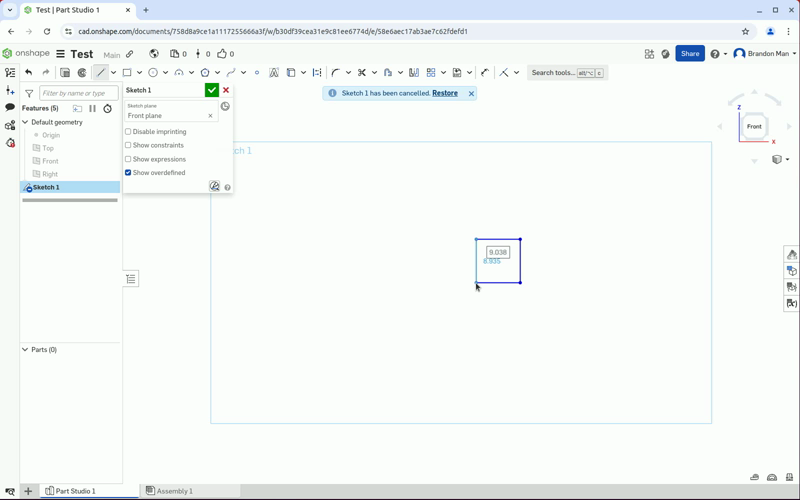
mouse_move(489, 242)
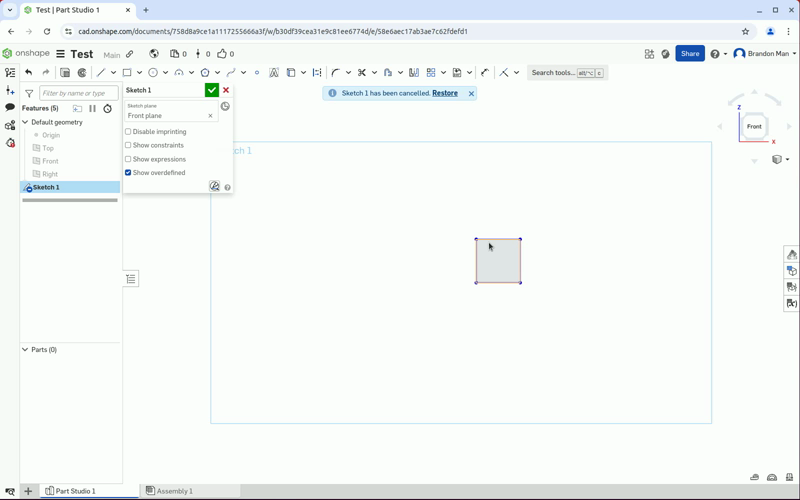
click(489, 242)
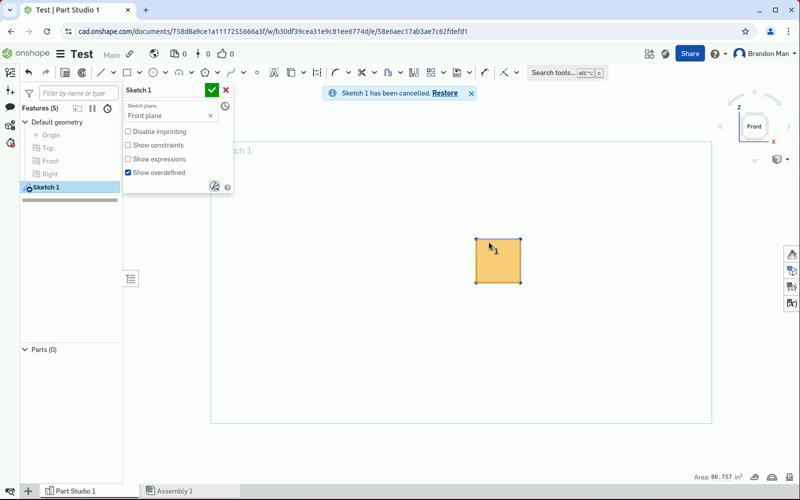
mouse_move(73, 352)
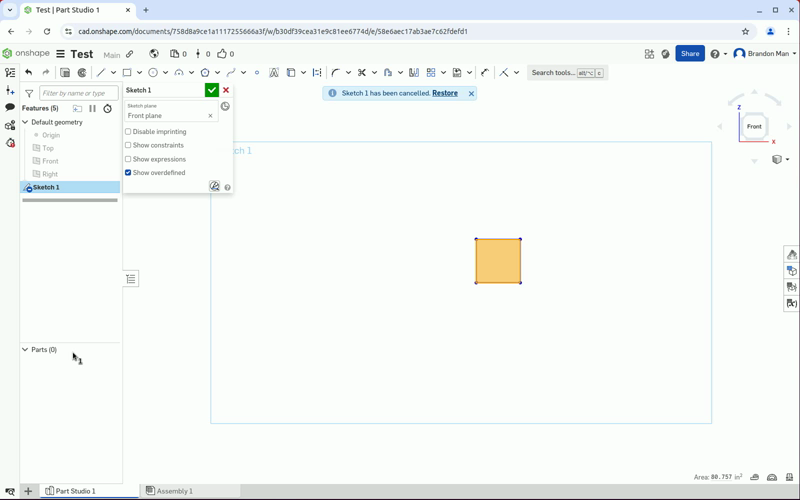
key(shift+y)
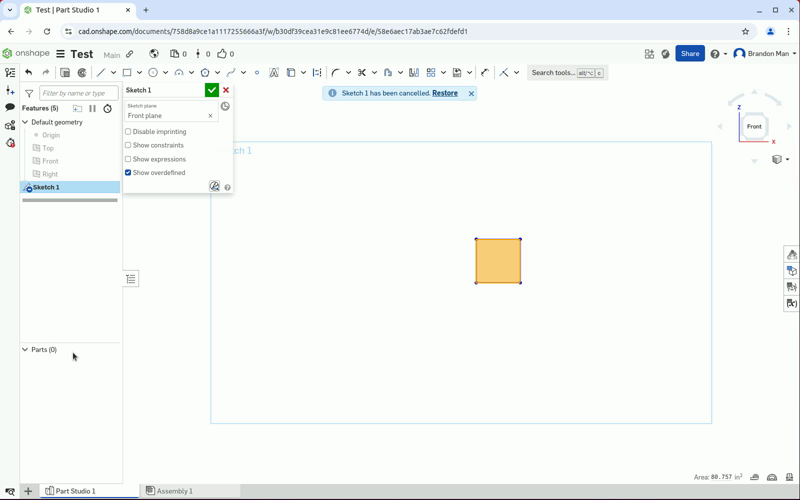
key(shift+e)
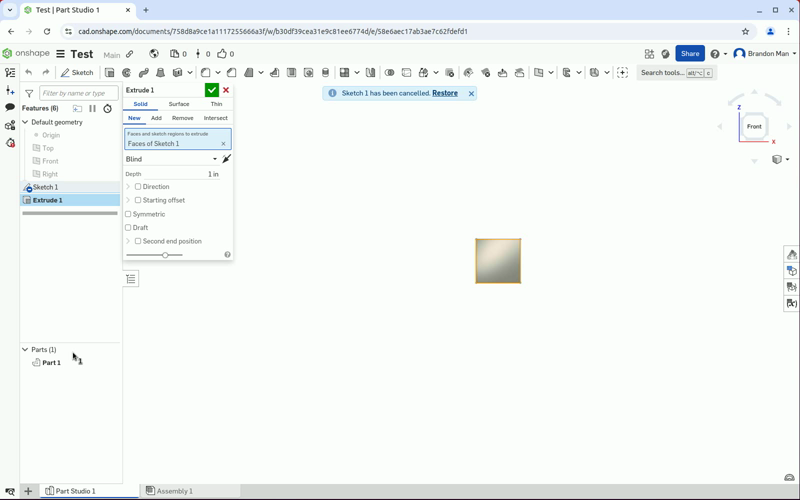
mouse_move(143, 106)
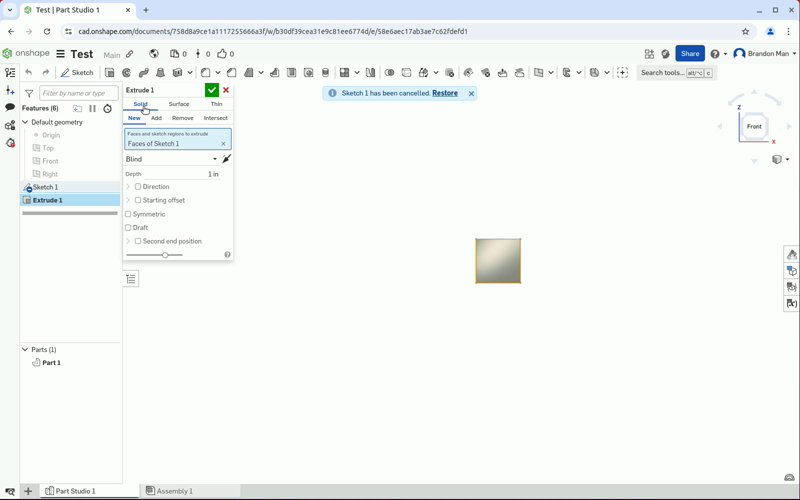
click(143, 106)
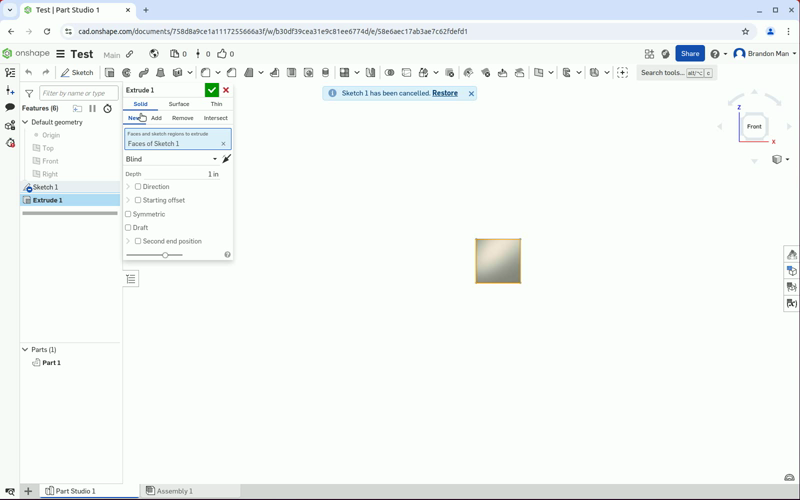
mouse_move(137, 120)
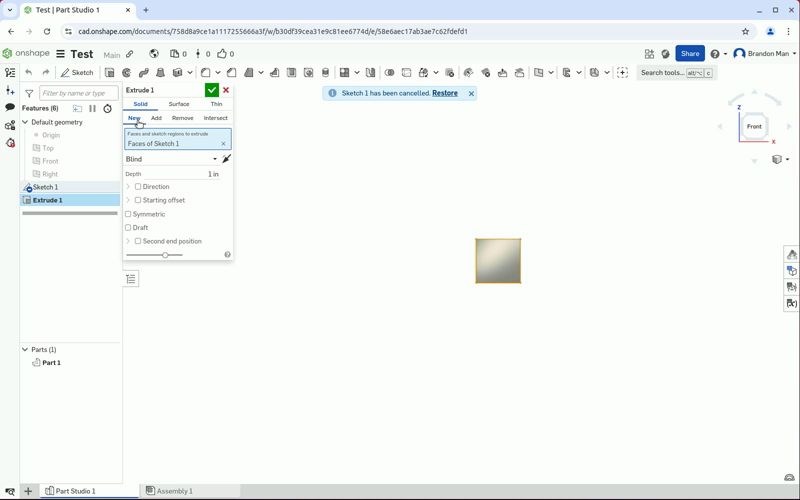
click(137, 120)
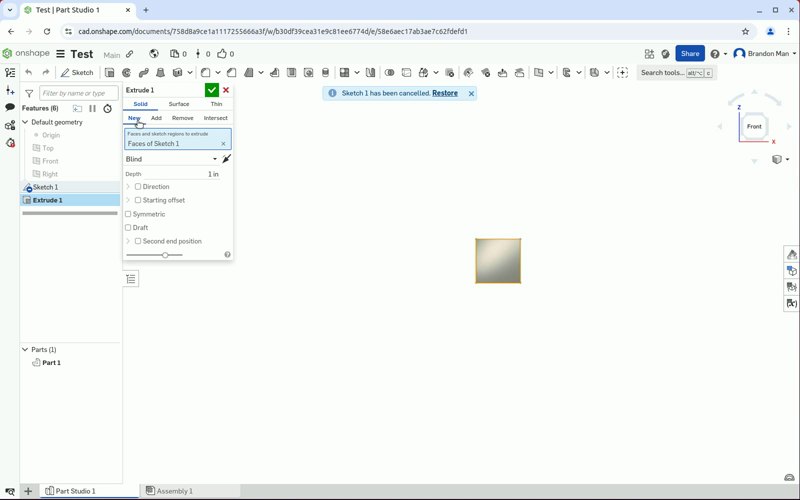
key(tab, 4)
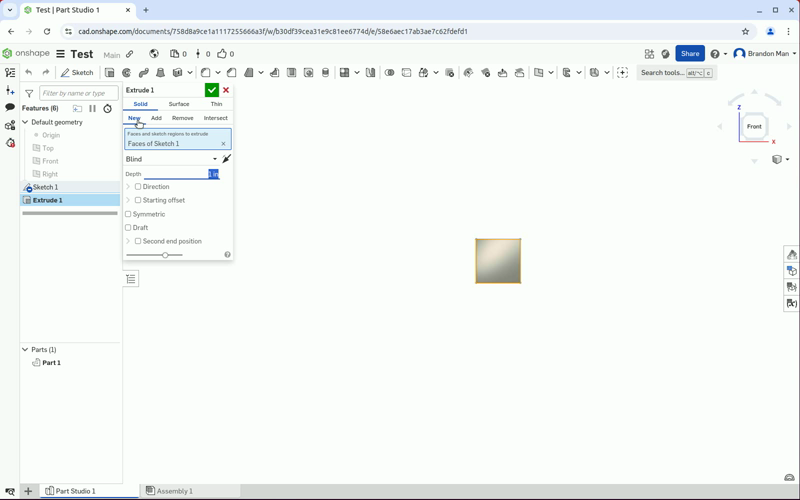
text(3.129)
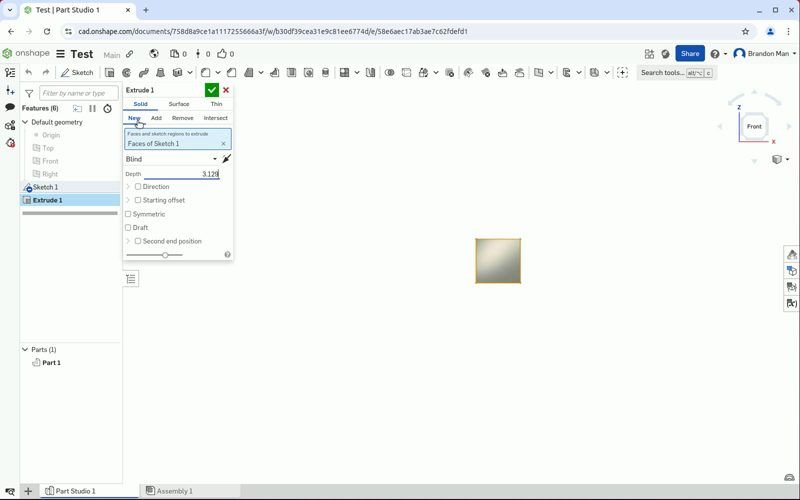
key(enter)
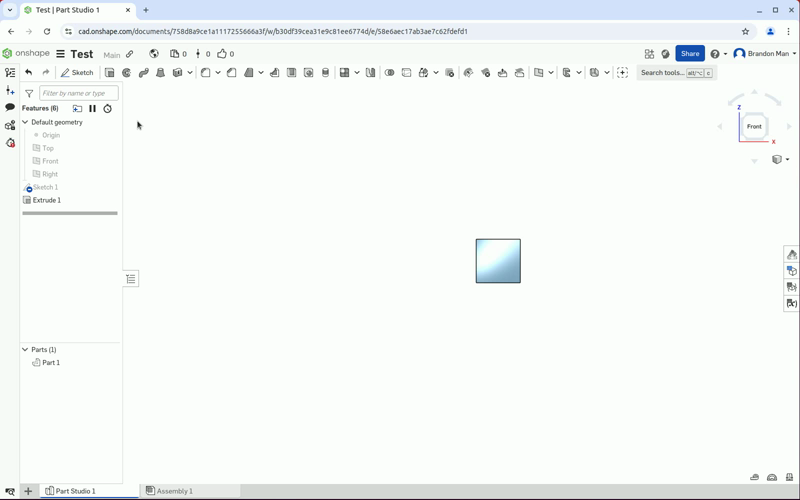
key(shift+h)
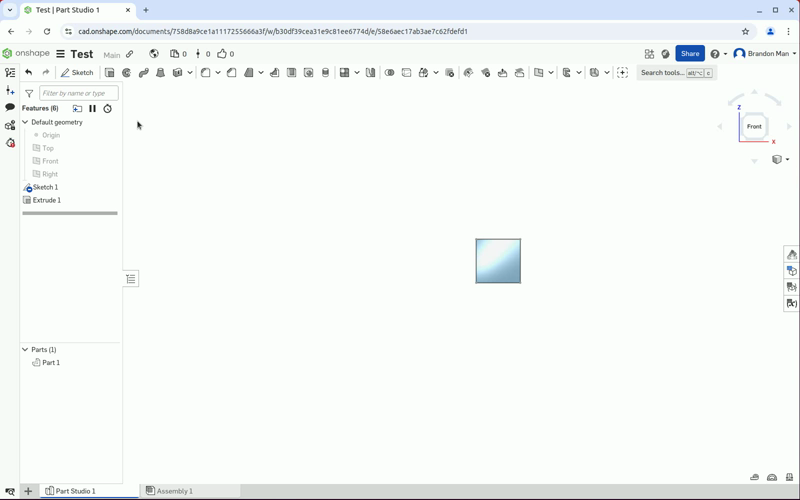
key(shift+h)
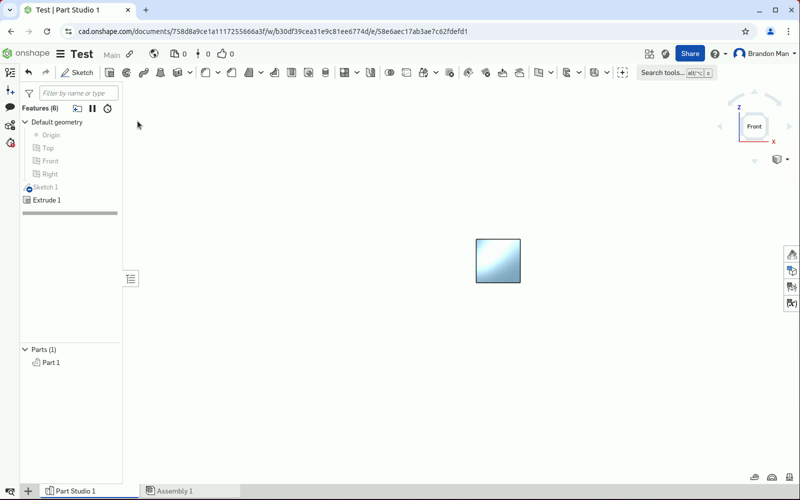
mouse_move(73, 189)
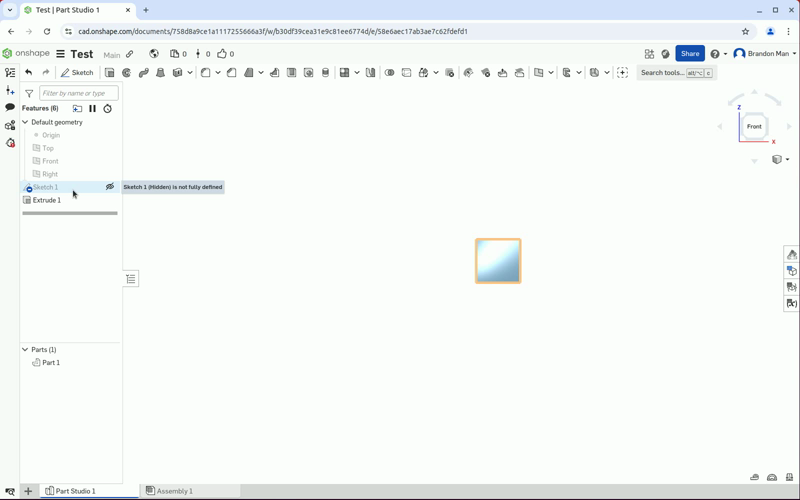
click(73, 189)
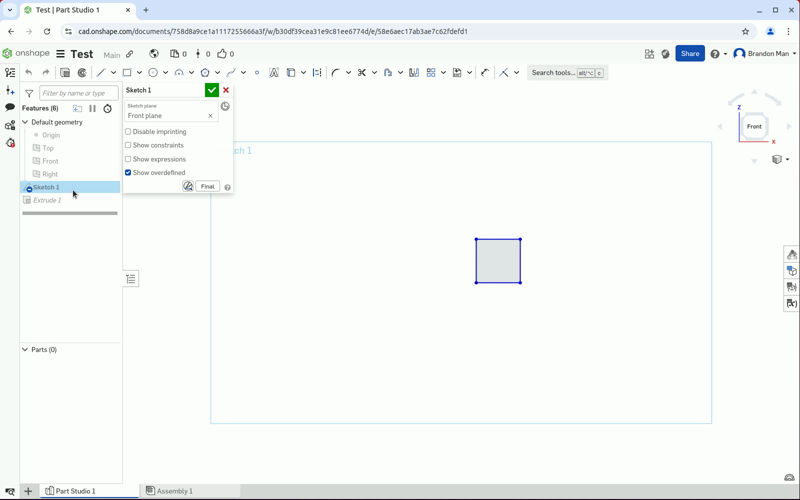
mouse_move(229, 92)
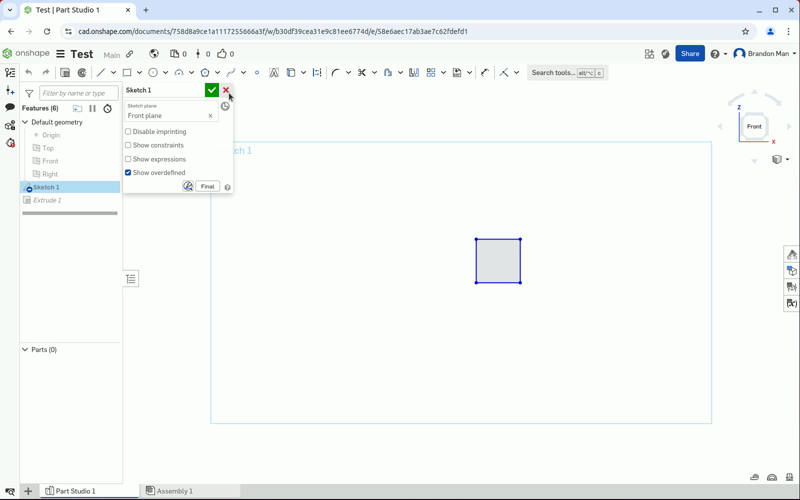
click(229, 92)
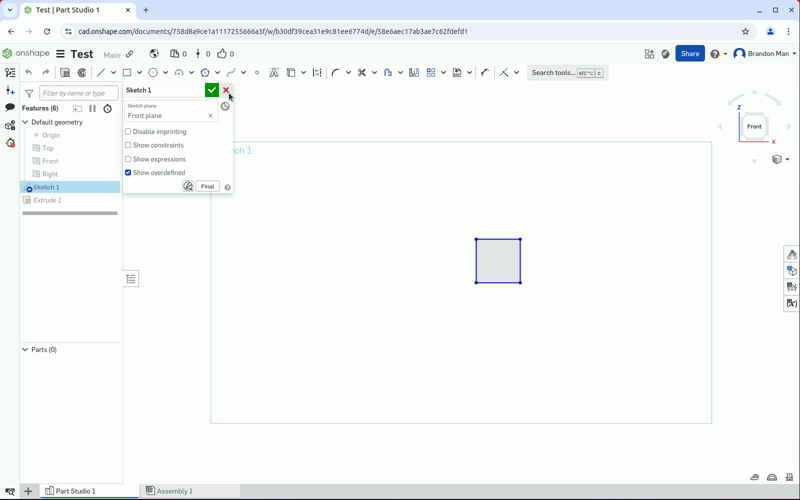
key(shift+s)
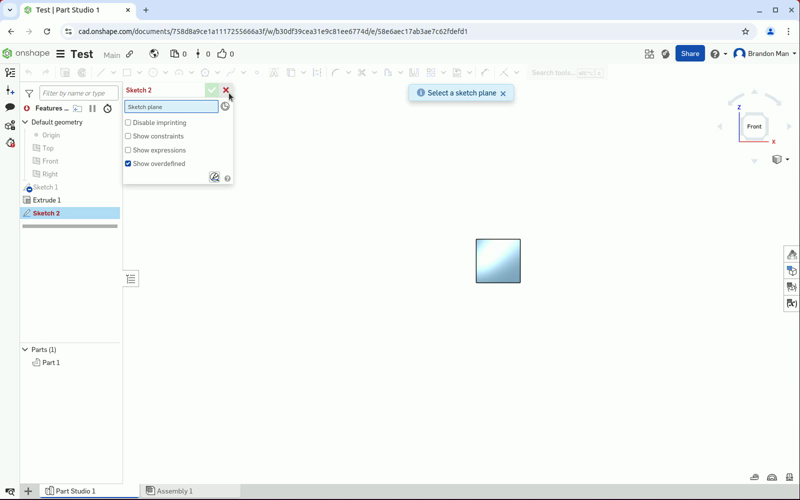
mouse_move(73, 163)
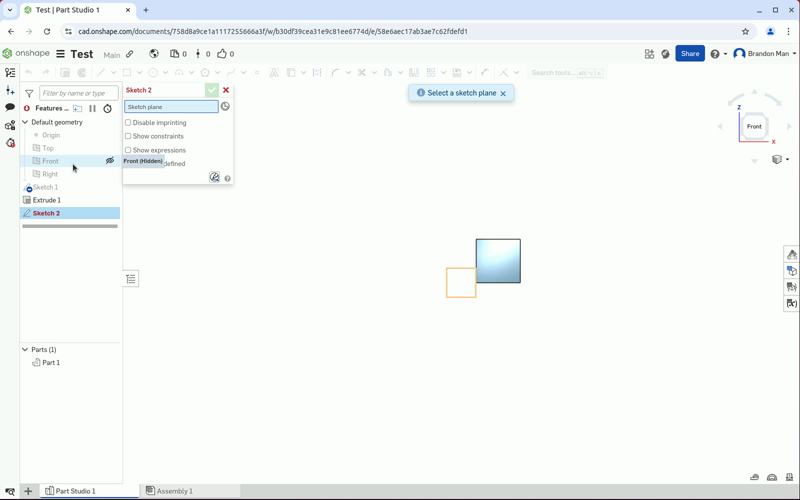
click(73, 163)
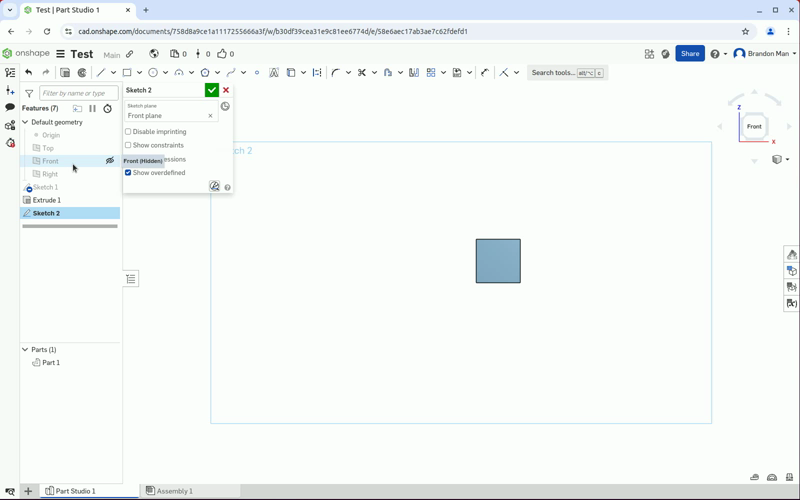
mouse_move(73, 352)
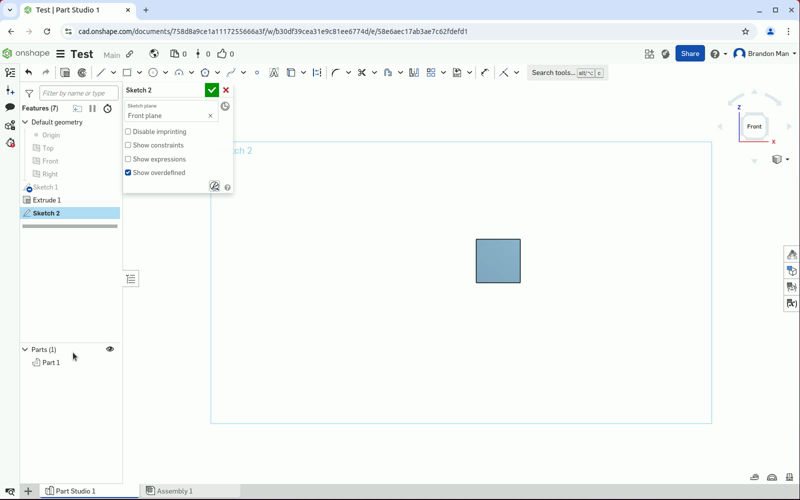
key(y)
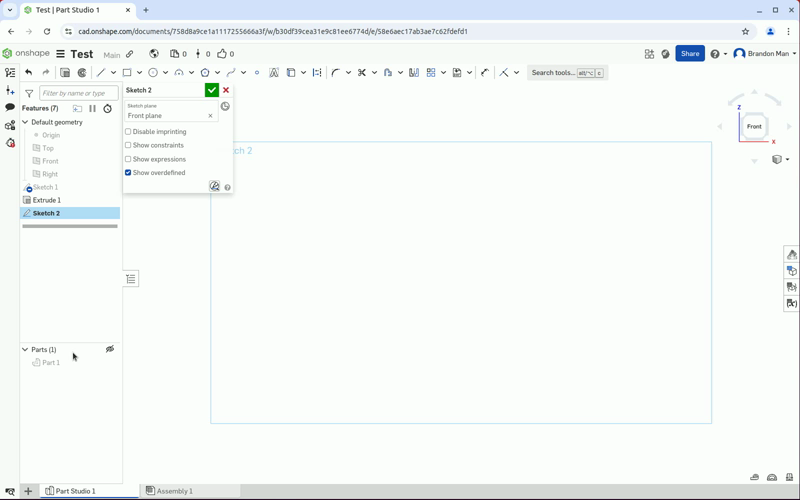
key(l)
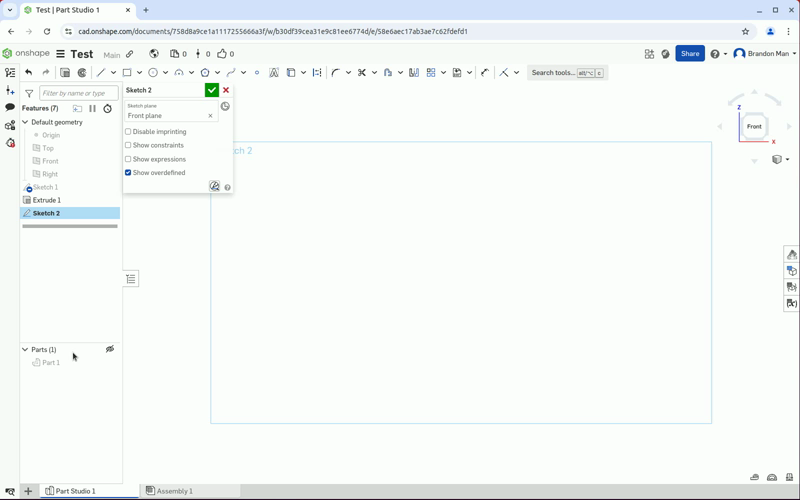
key_down(shift)
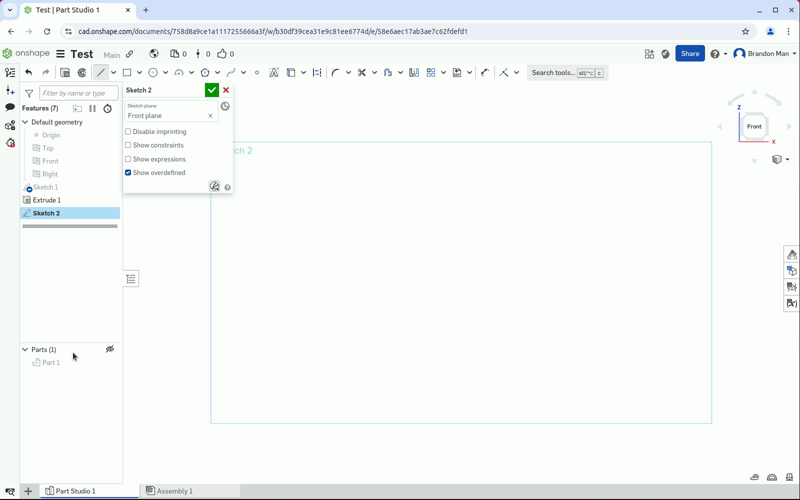
mouse_move(540, 244)
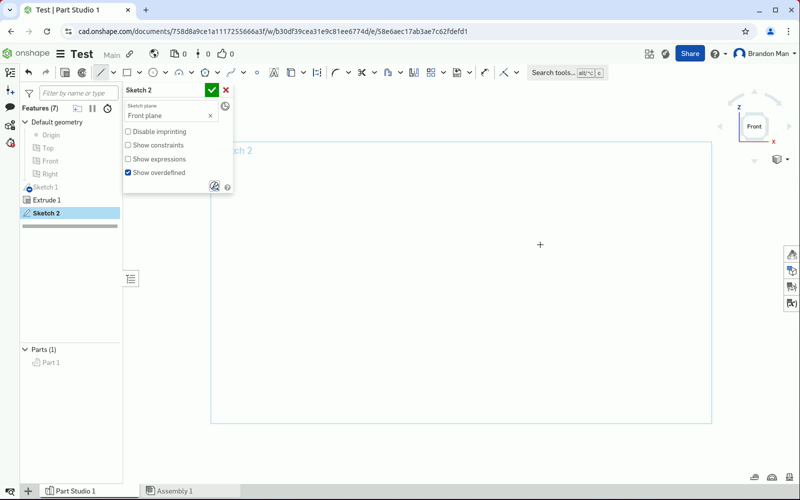
click(540, 244)
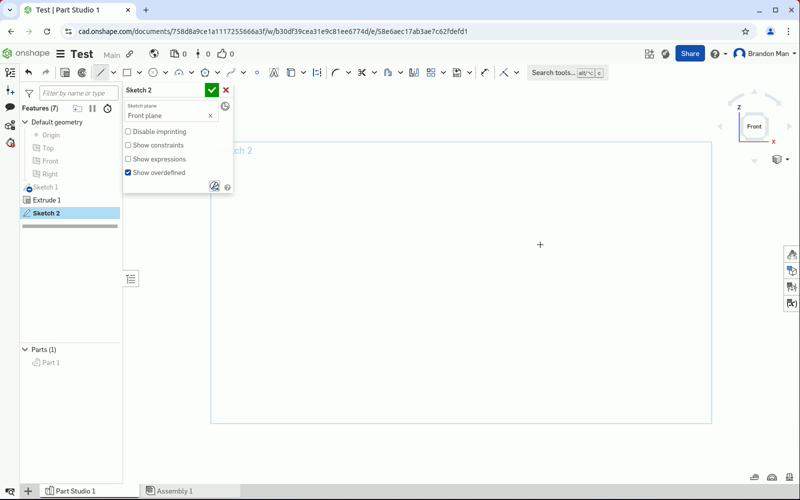
key_up(shift)
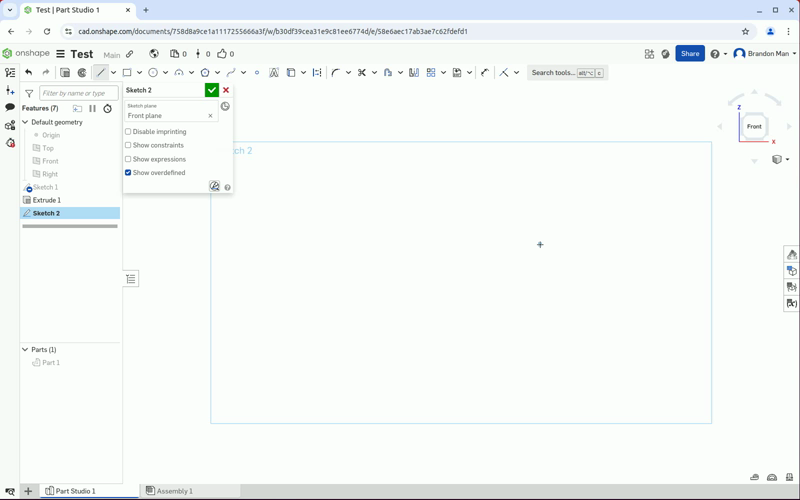
key_down(shift)
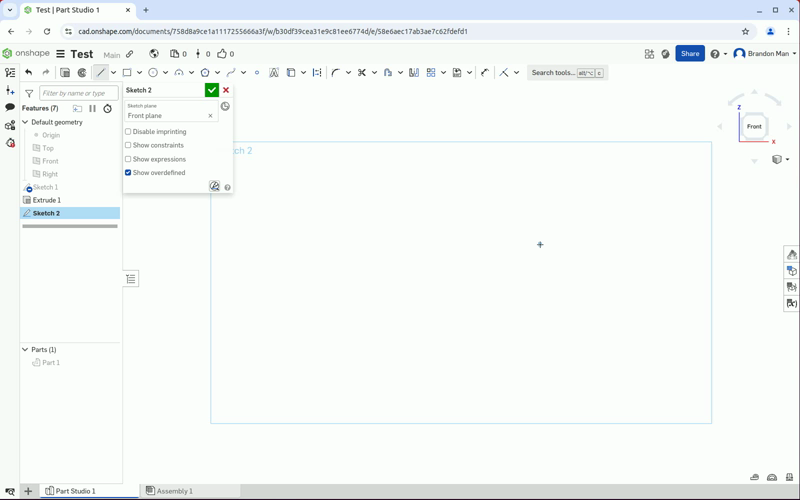
mouse_move(570, 244)
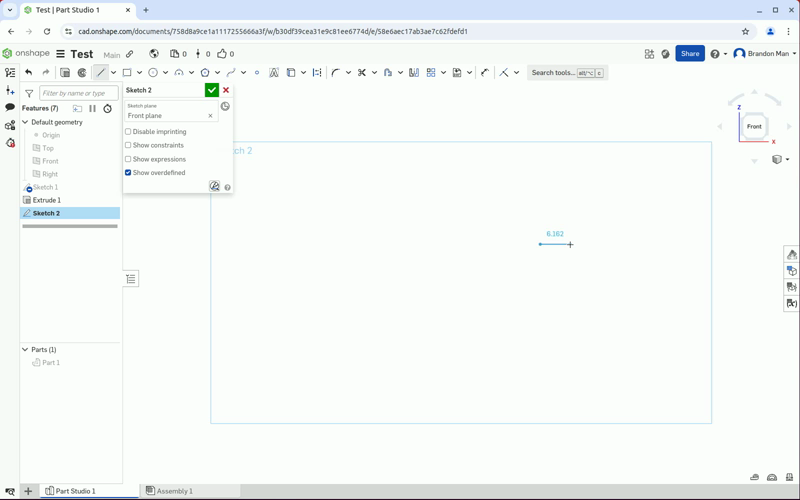
mouse_move(574, 244)
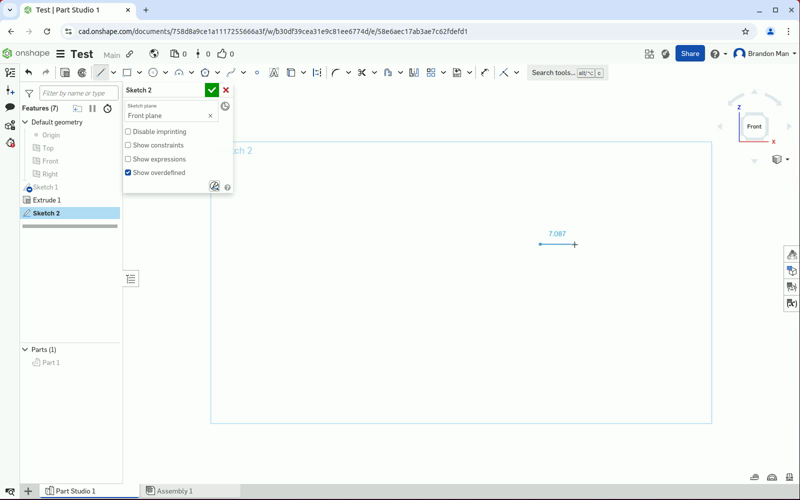
click(574, 244)
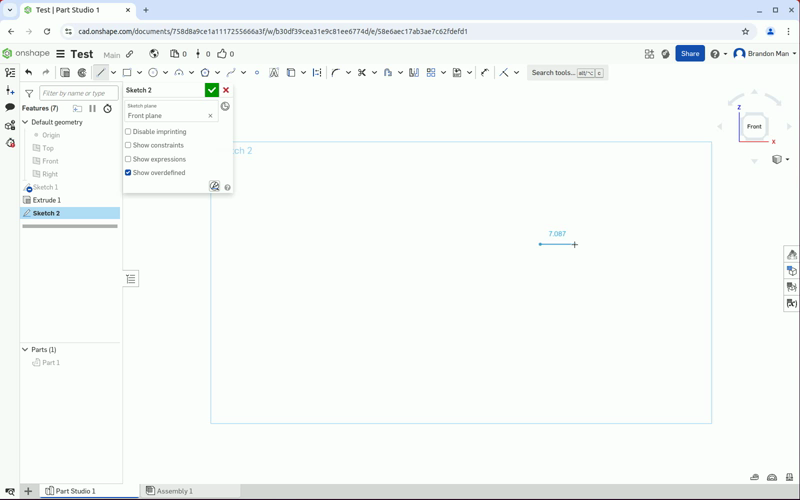
key_up(shift)
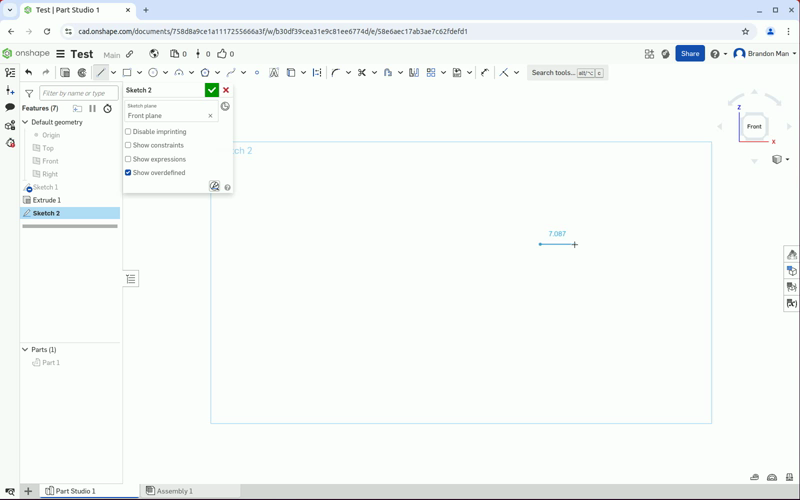
key_down(shift)
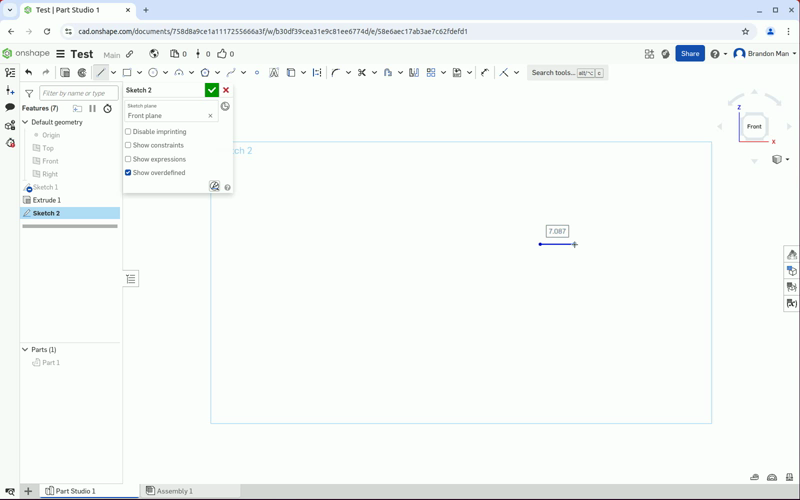
mouse_move(589, 244)
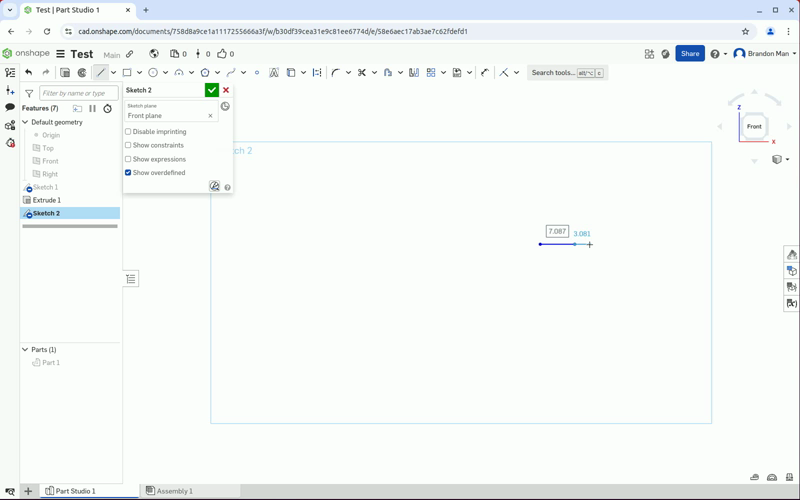
mouse_move(574, 205)
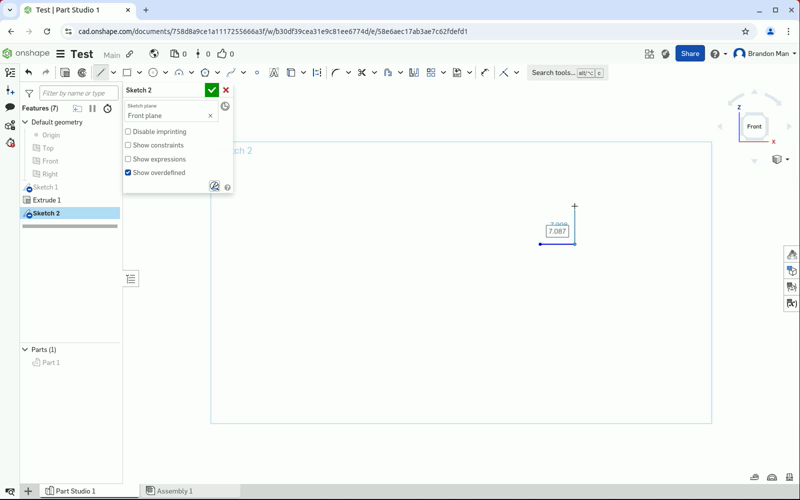
click(574, 205)
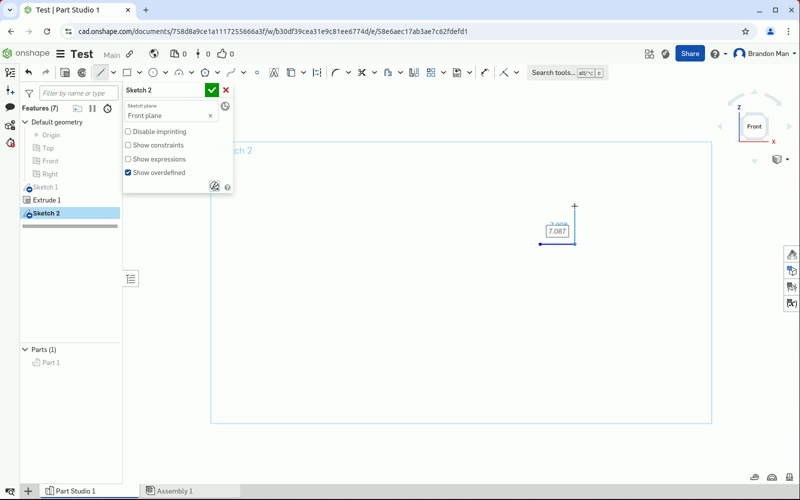
key_up(shift)
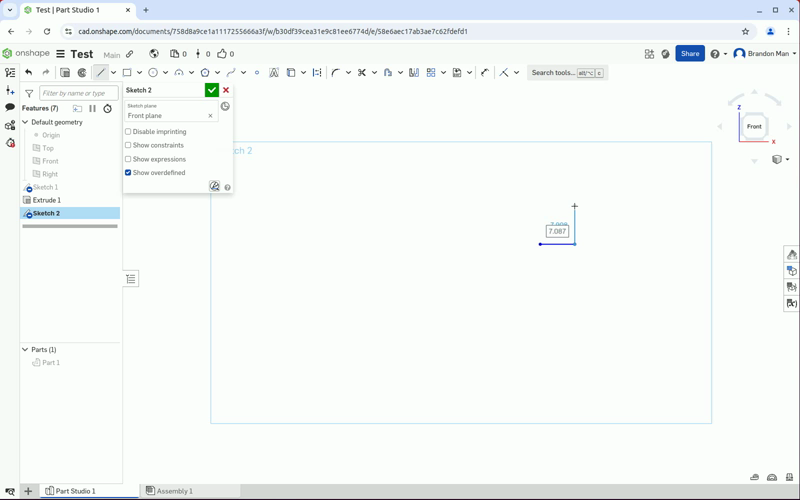
key_down(shift)
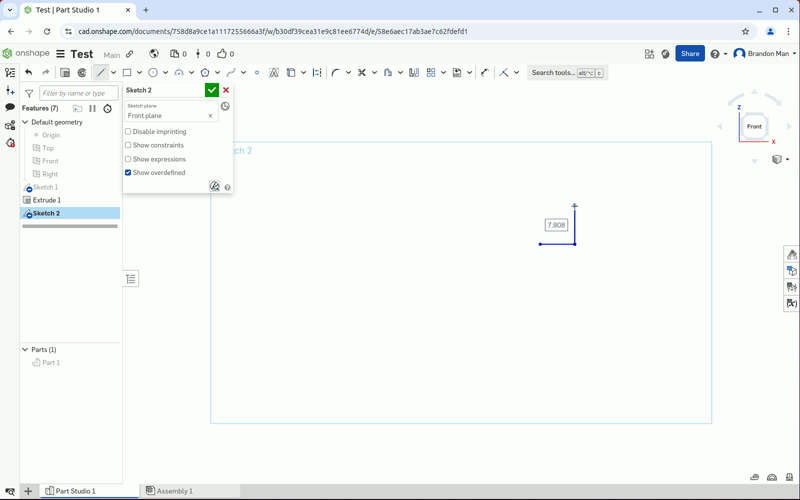
mouse_move(589, 205)
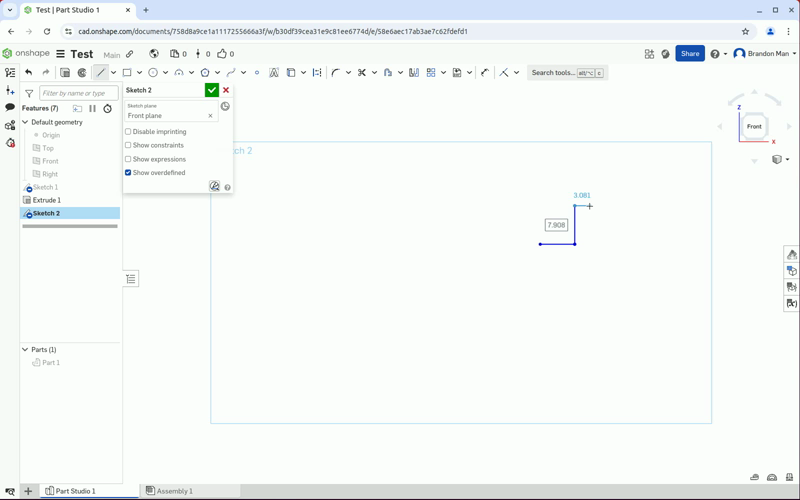
mouse_move(540, 205)
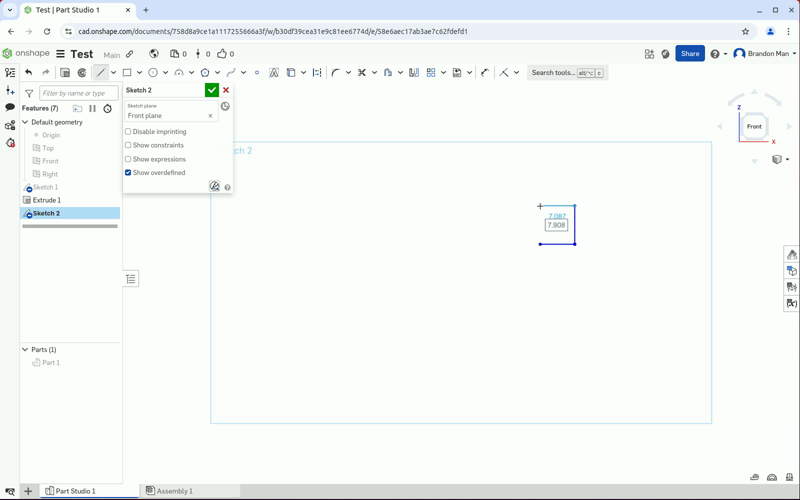
click(540, 205)
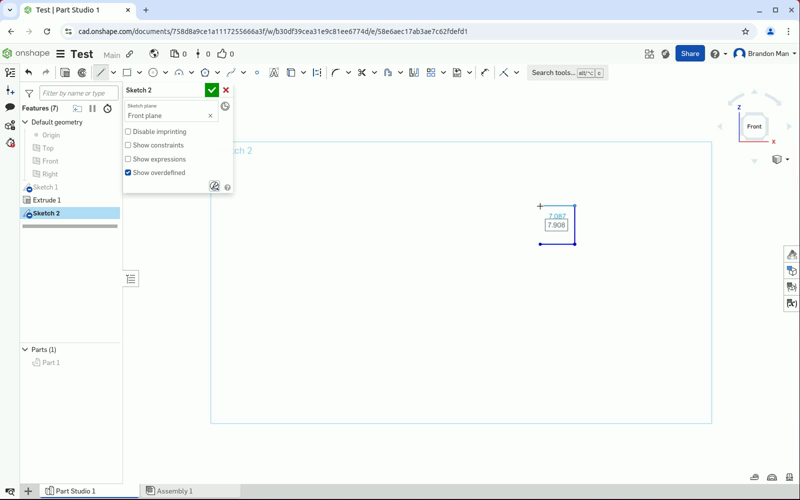
key_up(shift)
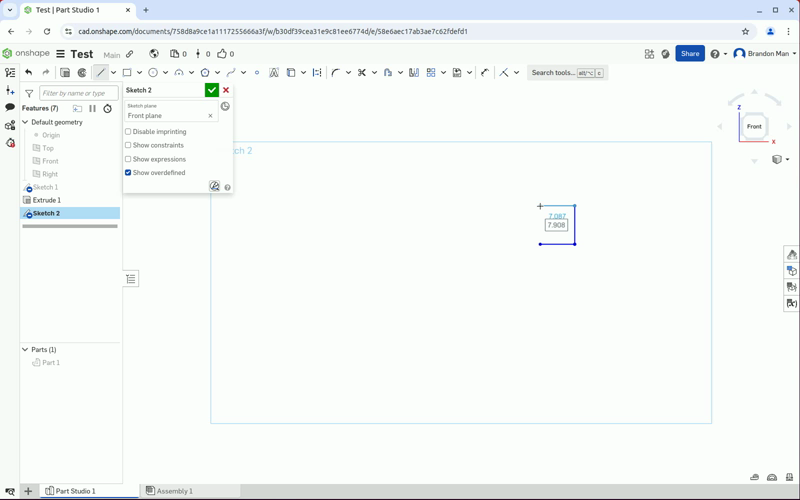
mouse_move(570, 205)
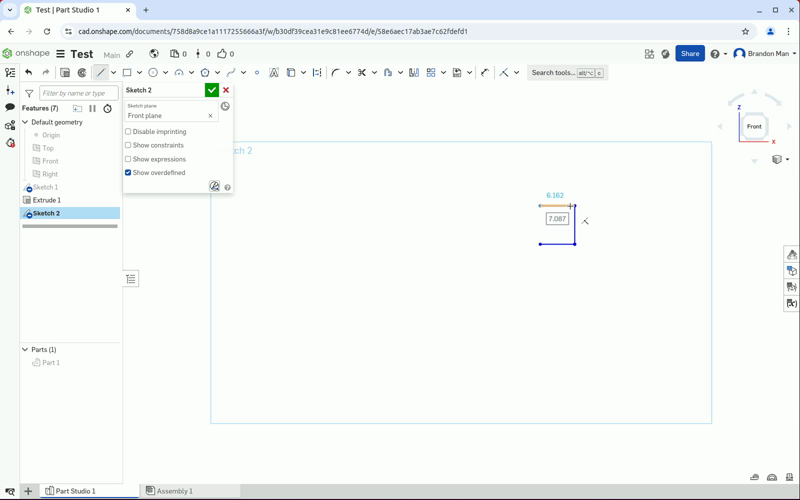
key_down(shift)
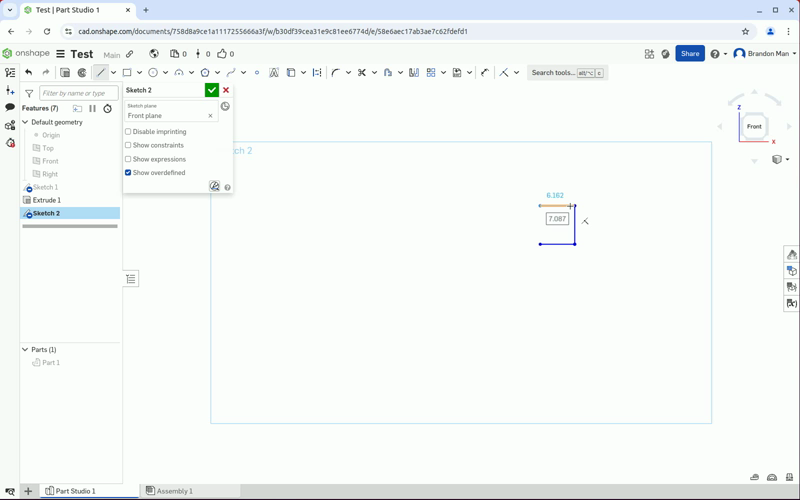
mouse_move(540, 244)
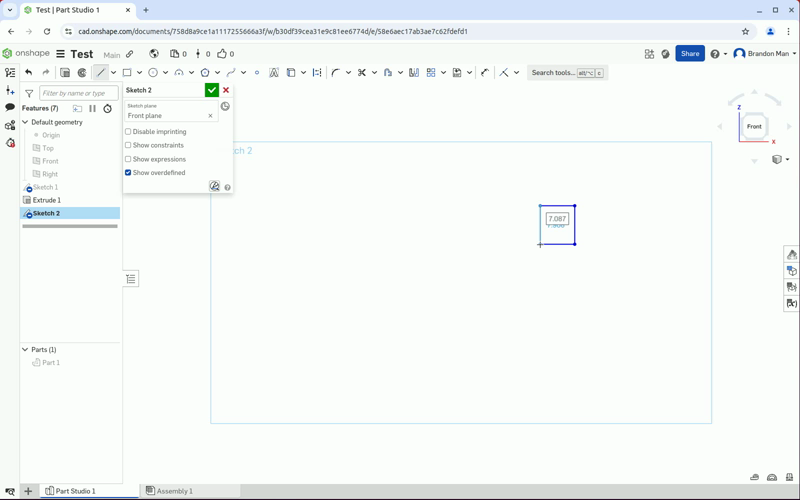
key_up(shift)
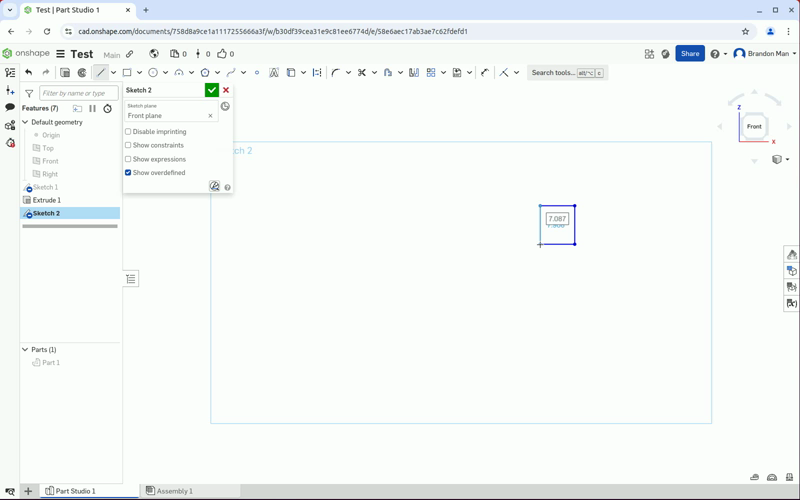
click(540, 244)
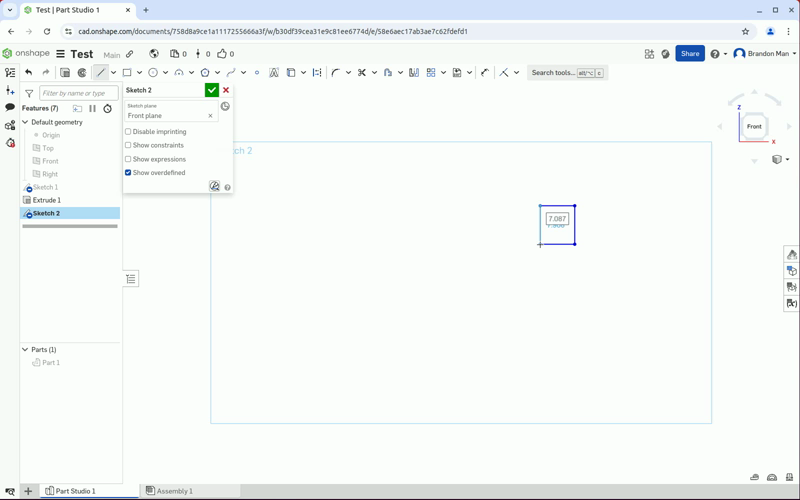
key(esc)
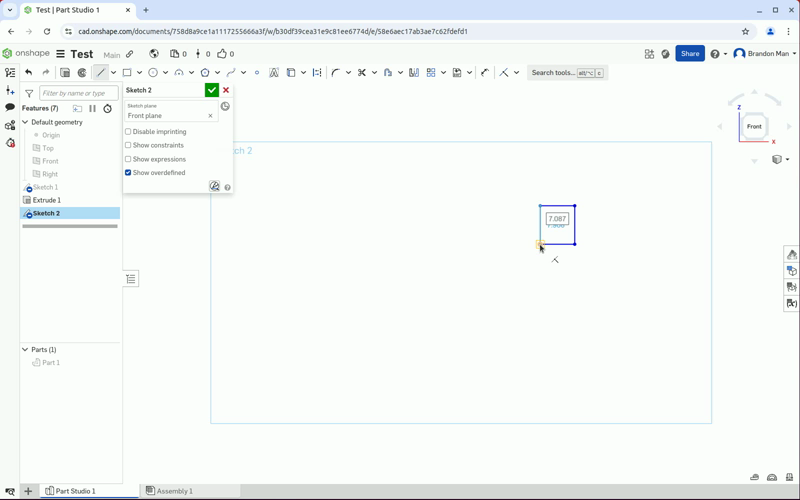
mouse_move(570, 220)
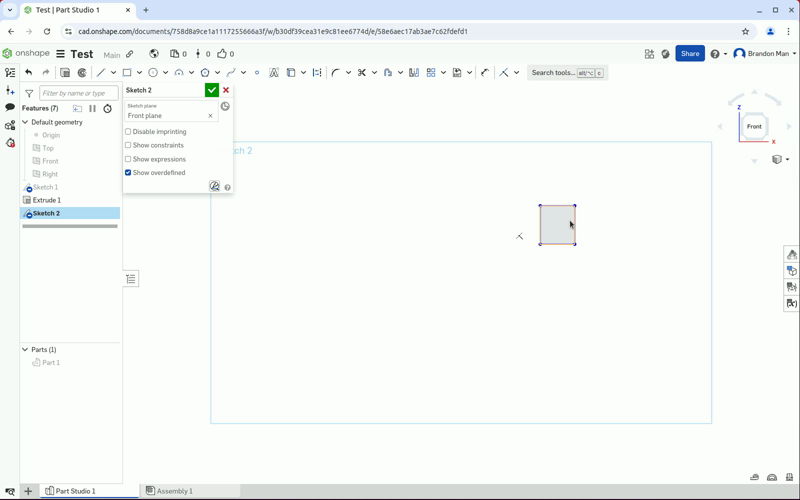
scroll(6)
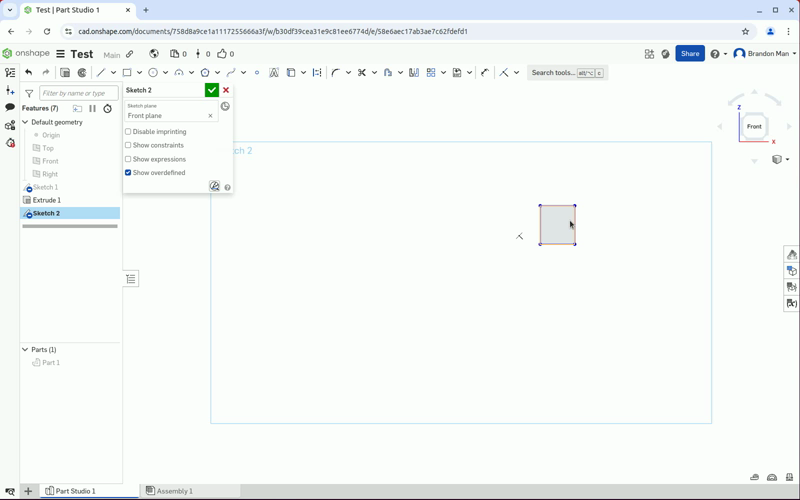
scroll(6)
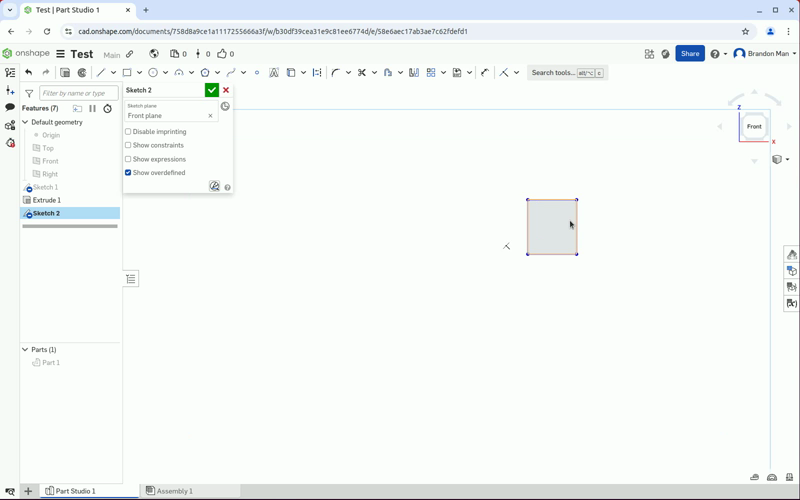
scroll(6)
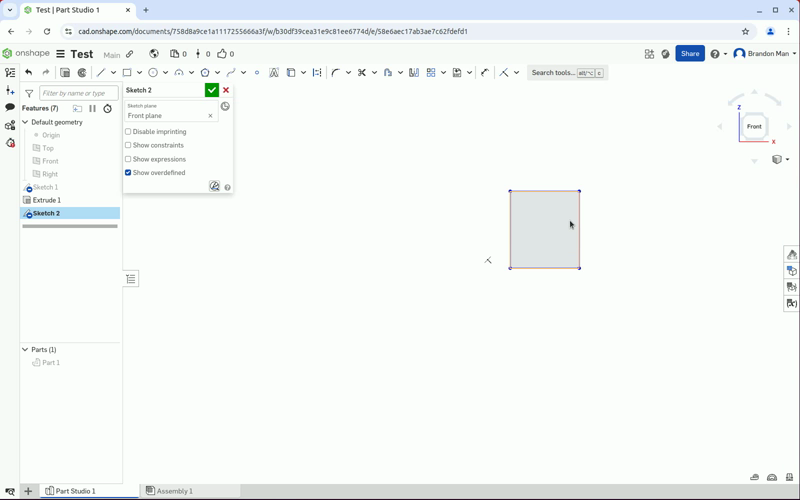
scroll(6)
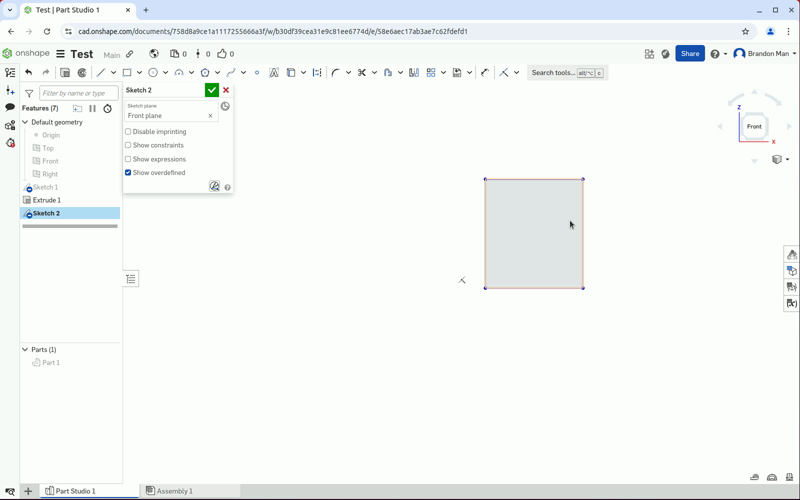
scroll(6)
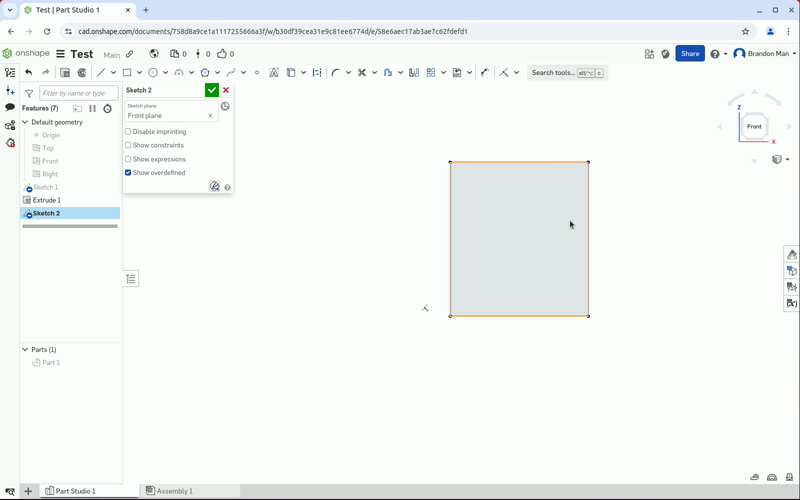
scroll(6)
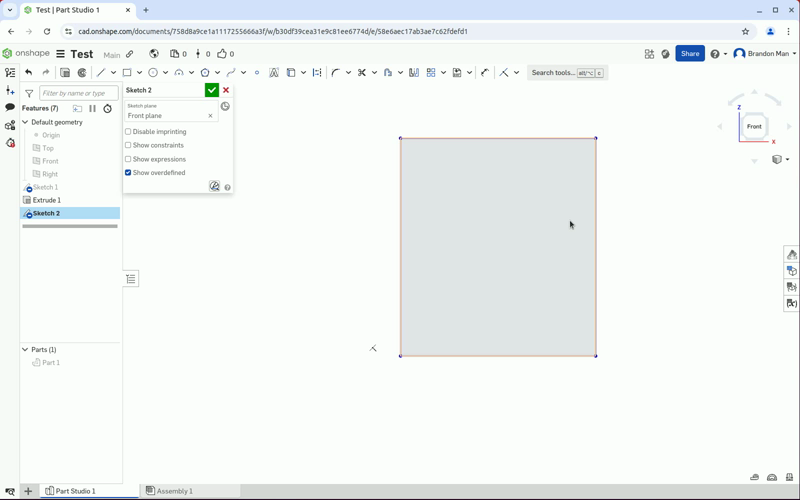
scroll(6)
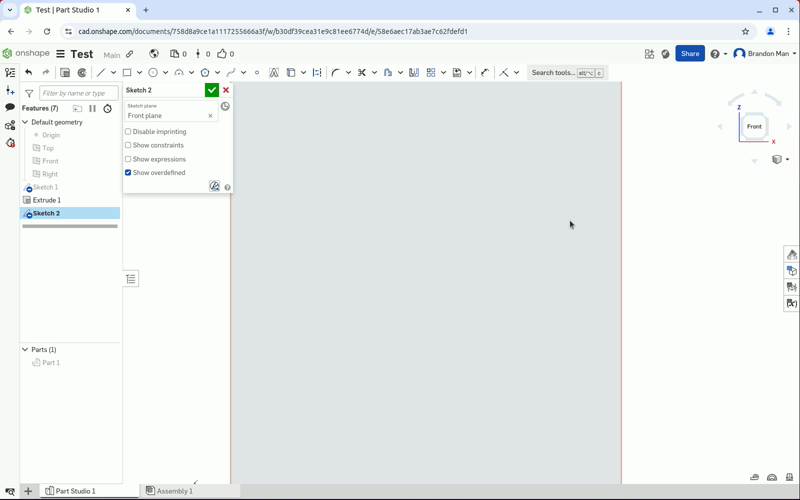
click(570, 220)
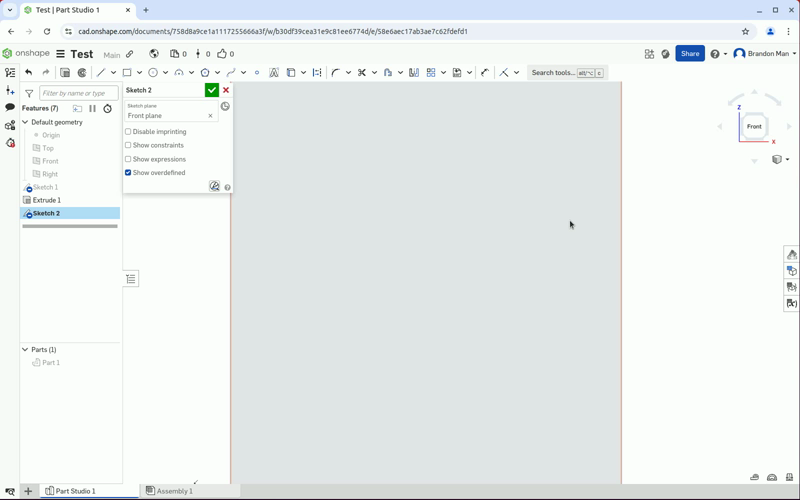
scroll(-6)
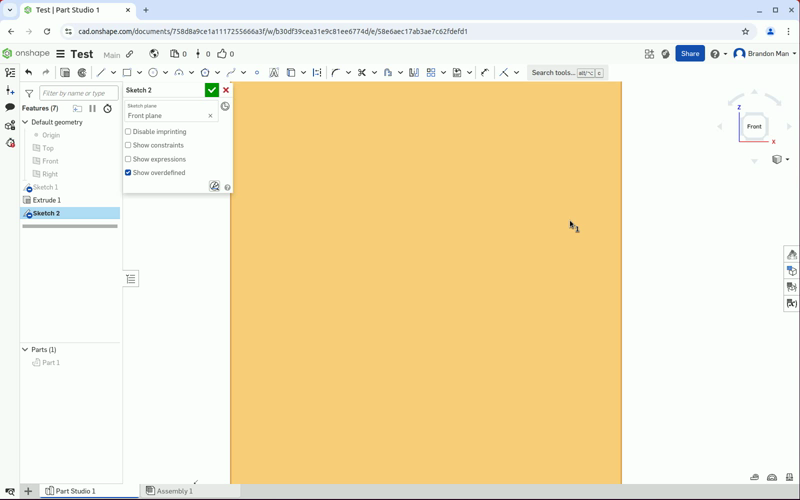
scroll(-6)
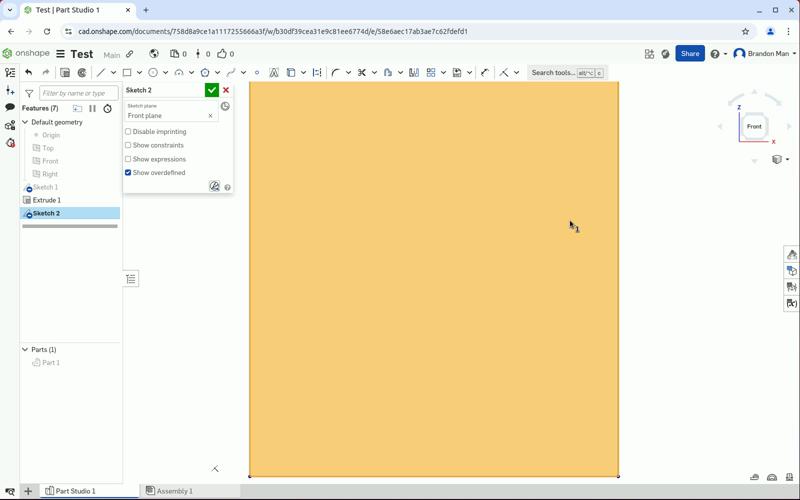
scroll(-6)
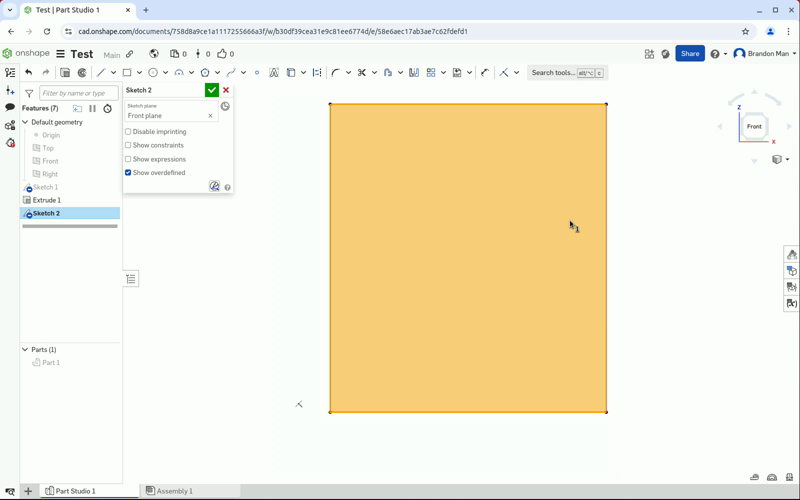
scroll(-6)
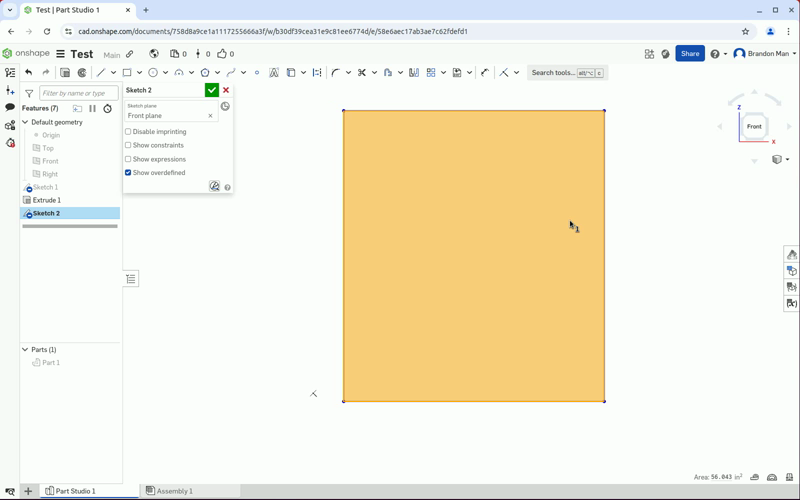
scroll(-6)
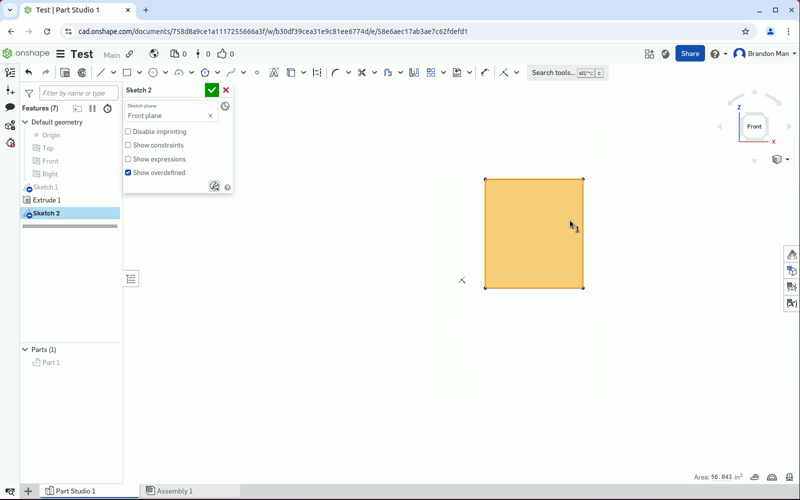
scroll(-6)
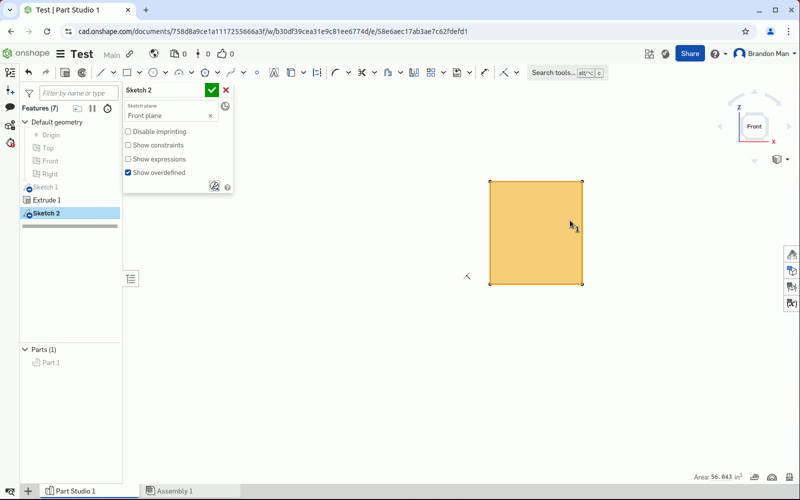
scroll(-6)
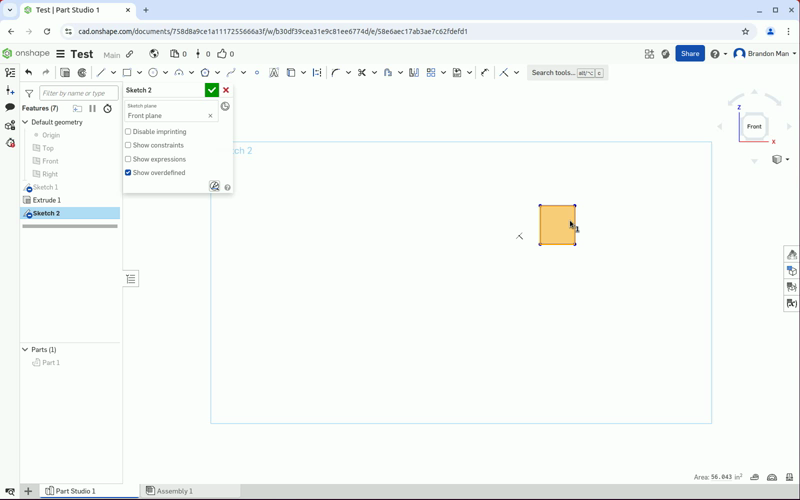
mouse_move(73, 352)
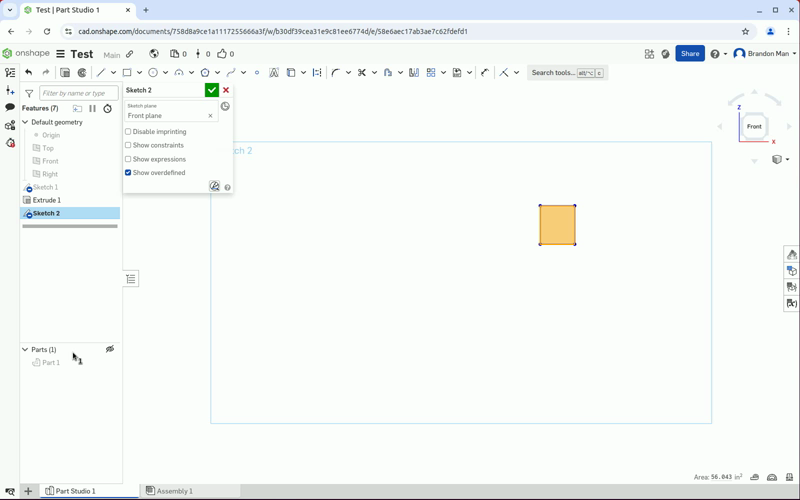
key(shift+y)
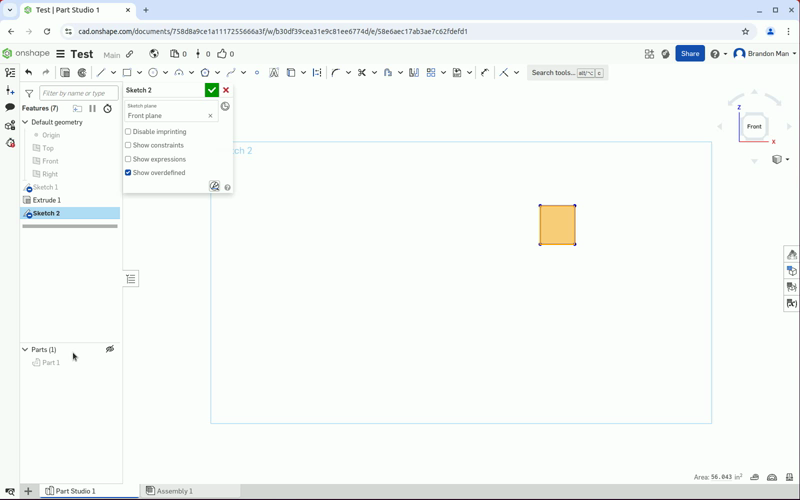
key(shift+e)
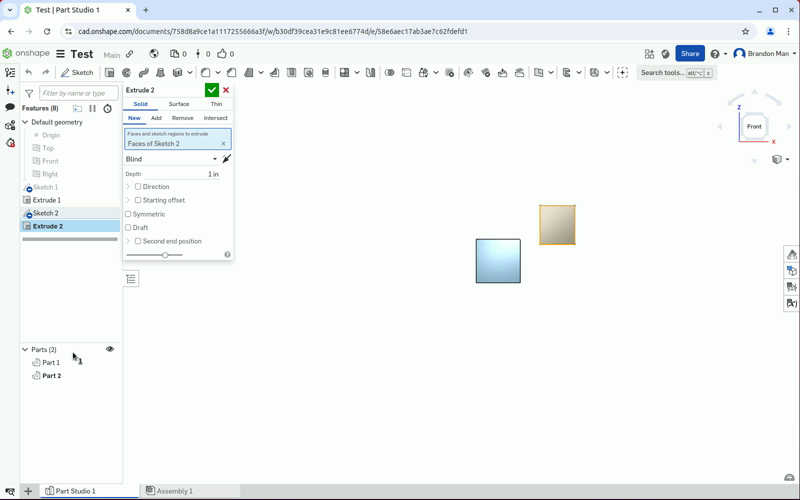
mouse_move(143, 106)
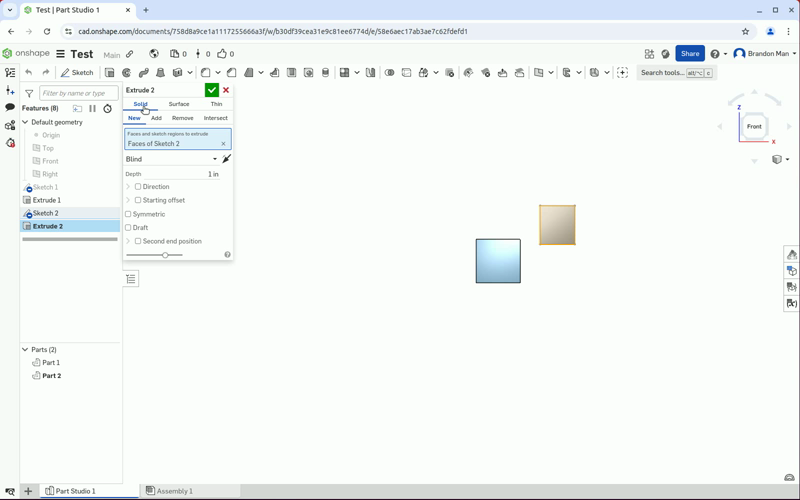
click(143, 106)
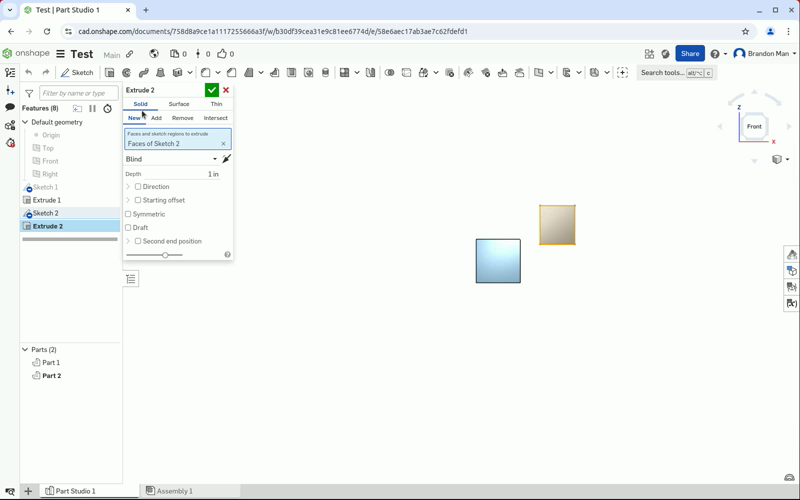
mouse_move(137, 120)
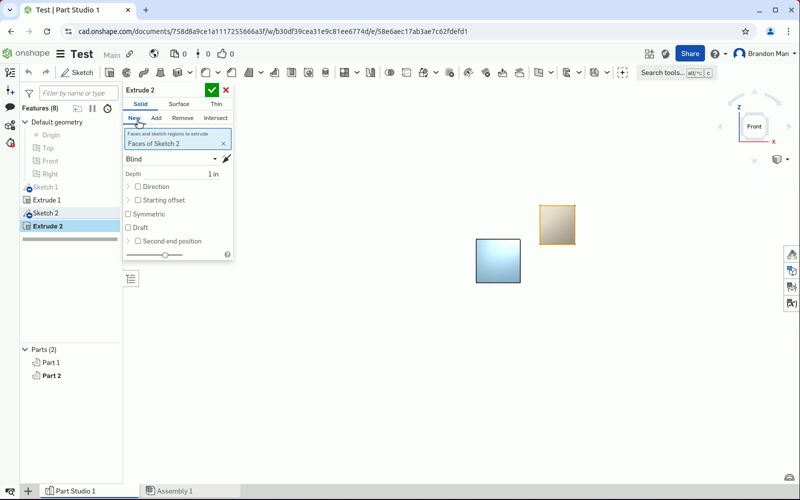
click(137, 120)
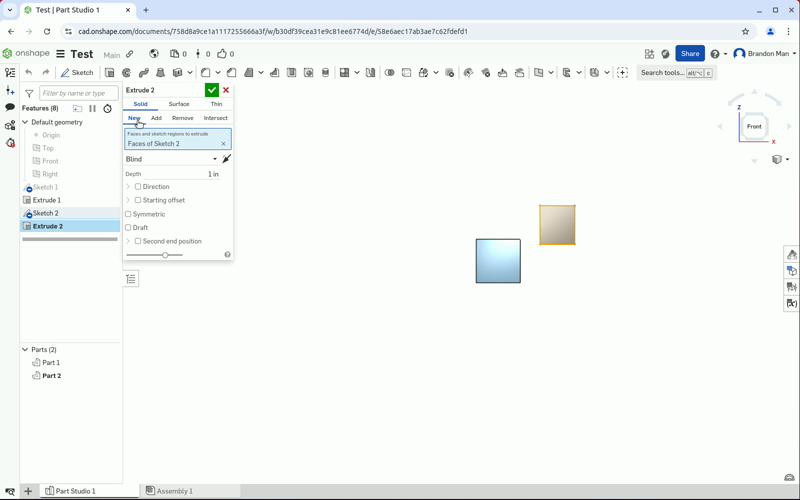
key(tab, 4)
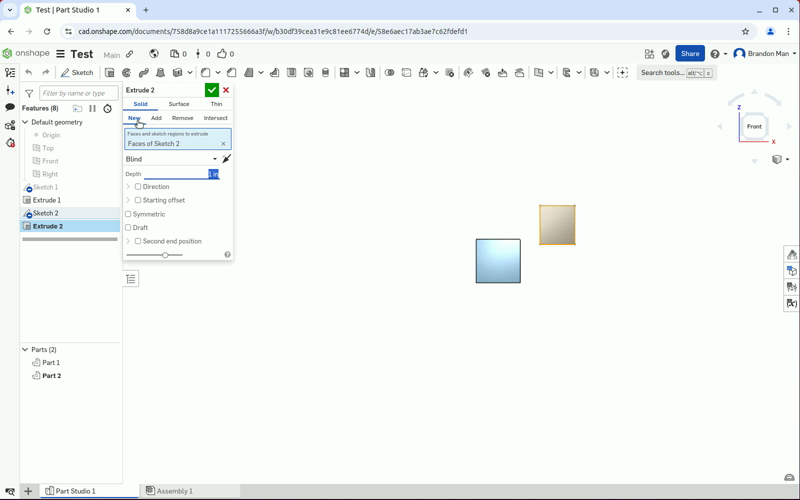
text(3.129)
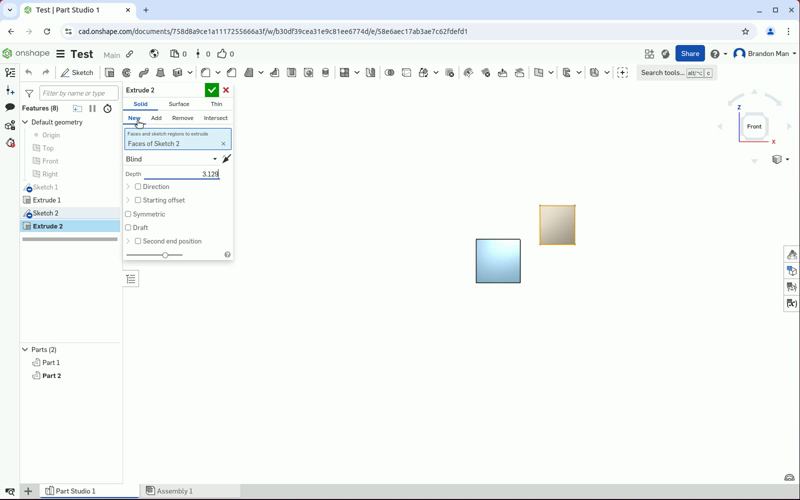
key(enter)
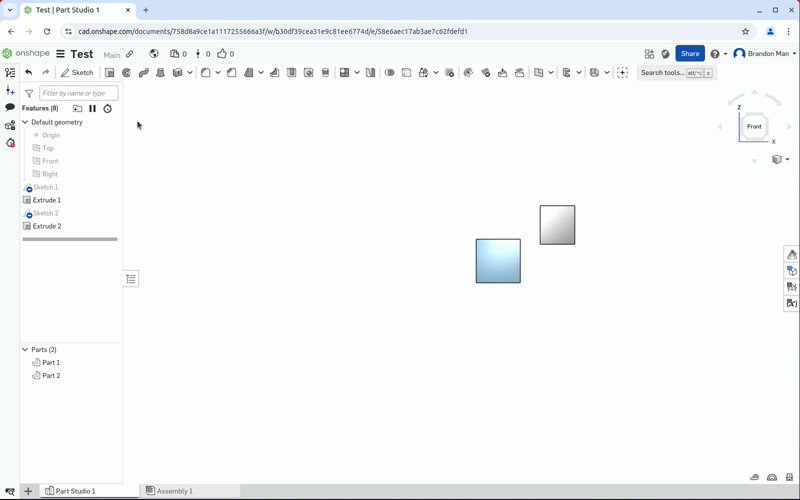
key(shift+h)
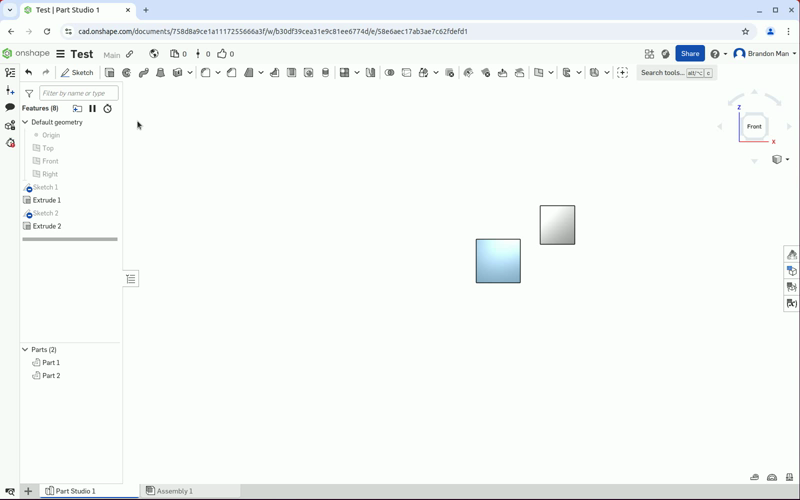
key(shift+h)
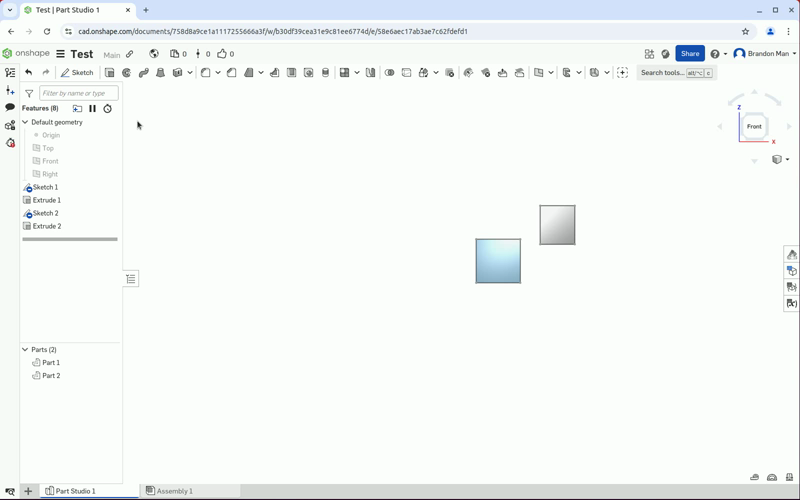
key(shift+7)
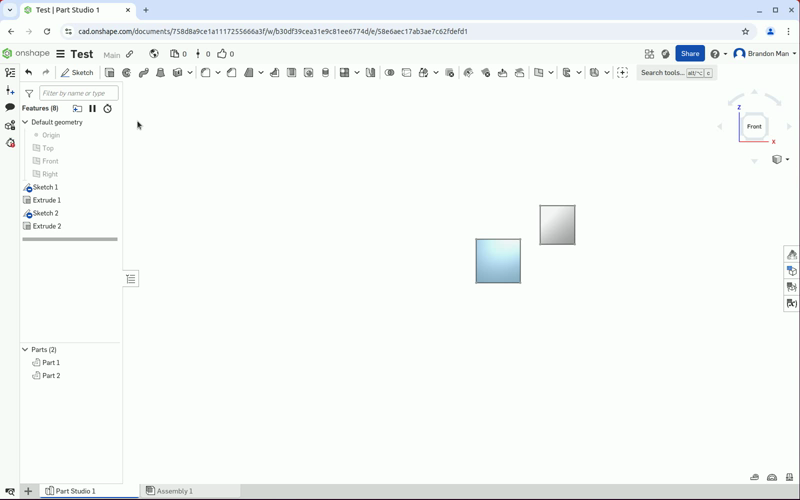
key(left, 2)
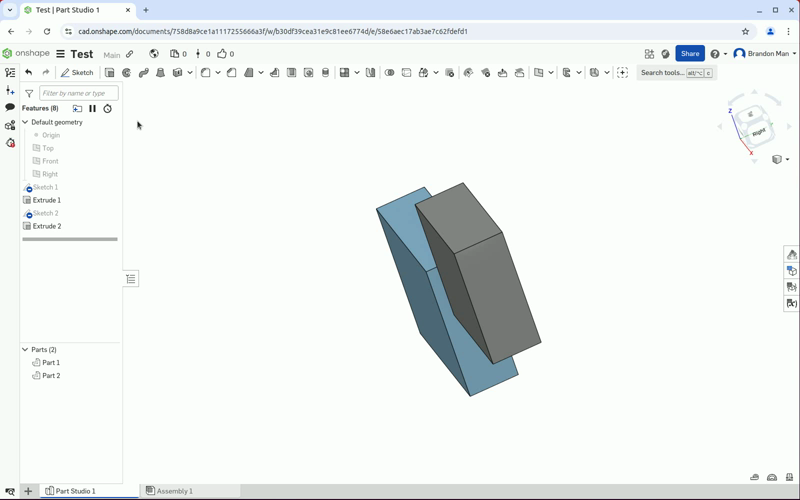
key(down, 2)
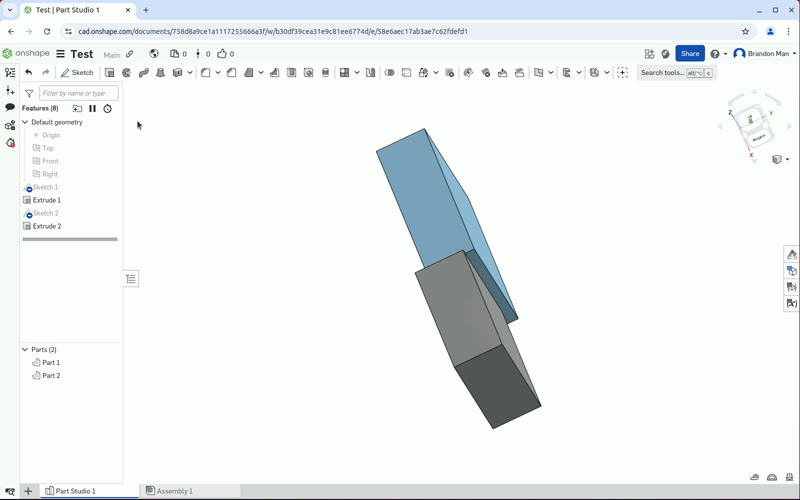
key(up, 2)
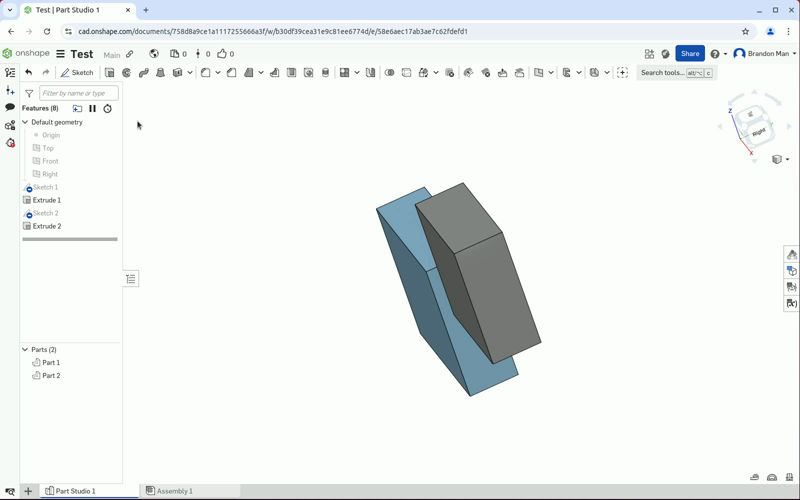
key(right, 2)
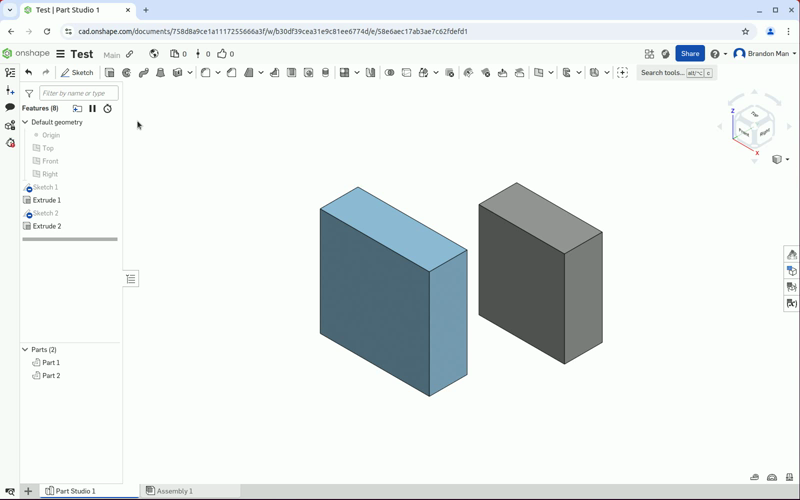
mouse_move(73, 189)
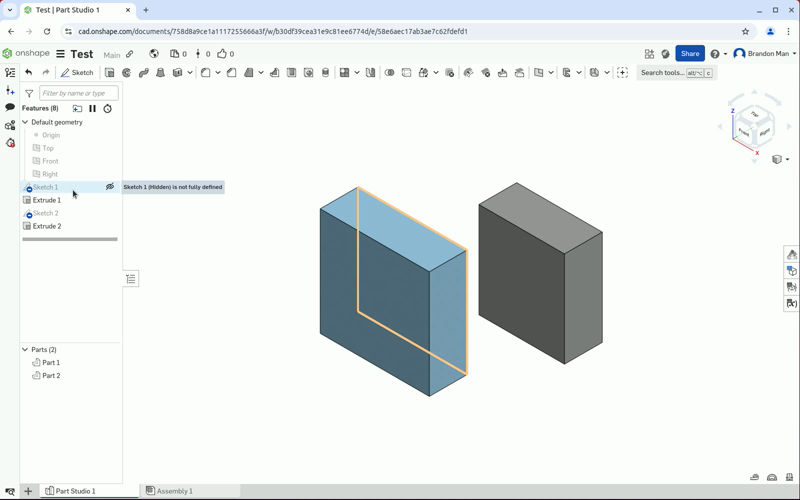
click(73, 189)